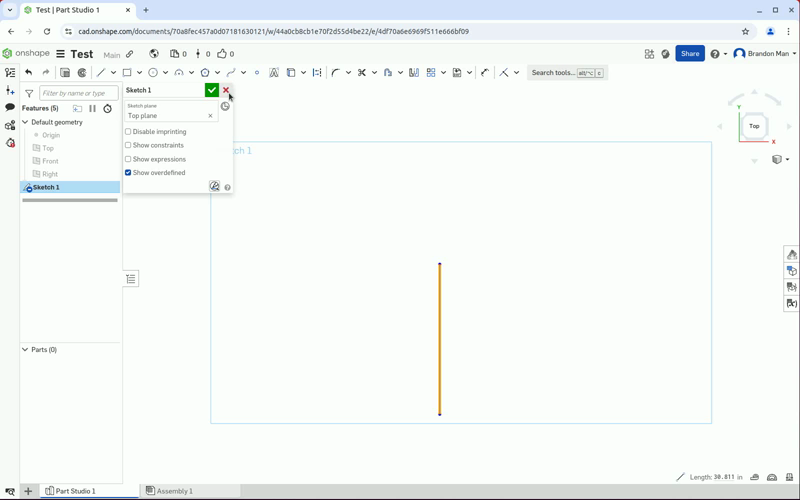
key(shift+h)
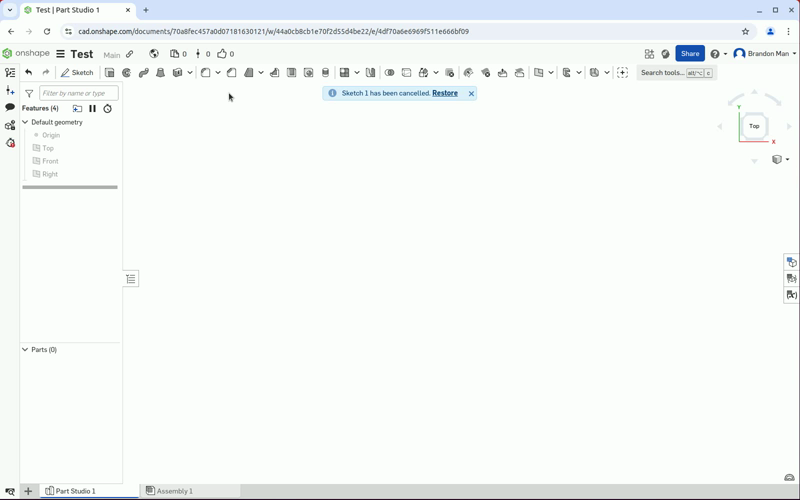
mouse_move(73, 352)
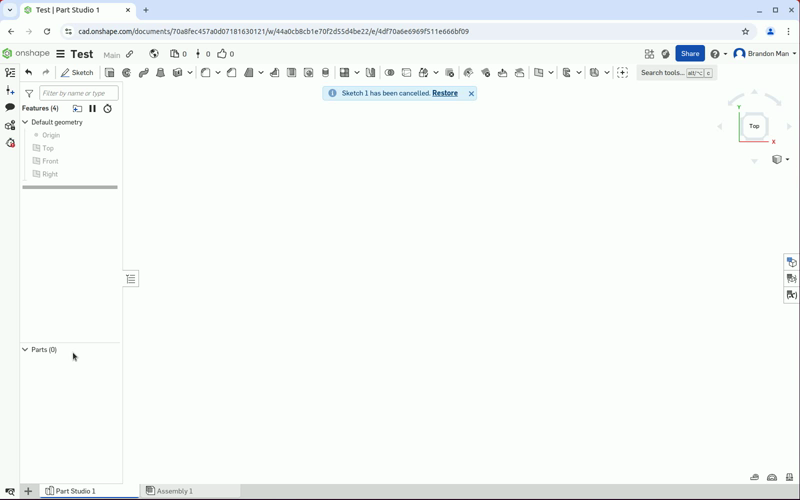
key(y)
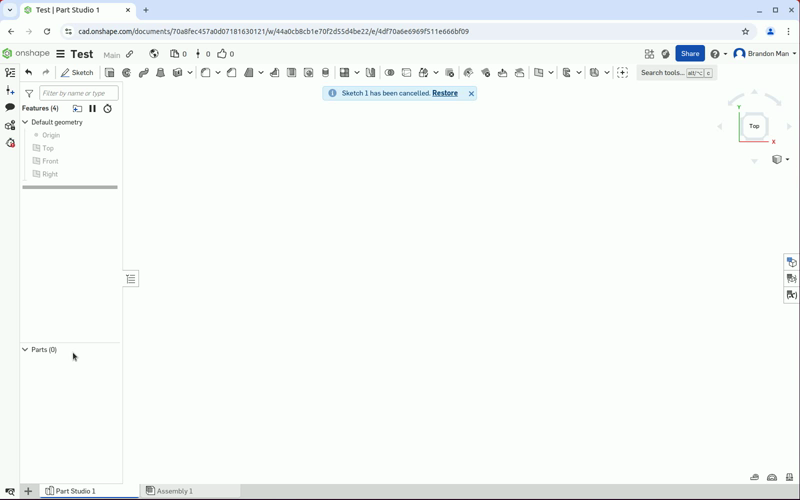
key(shift+p)
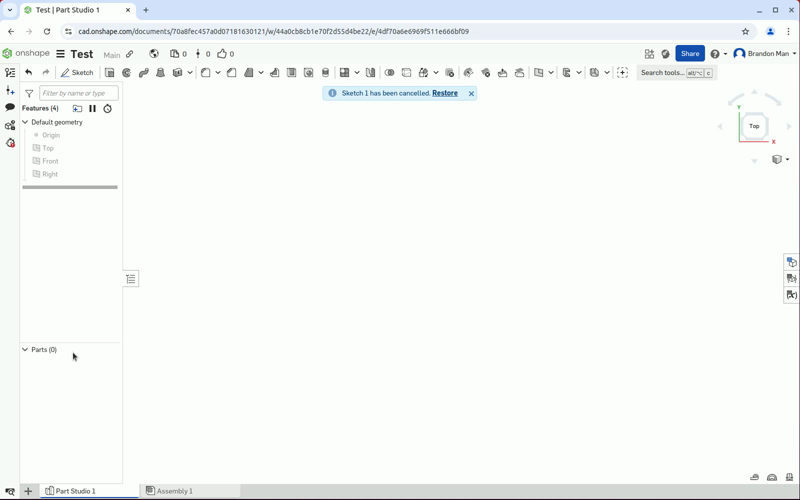
key(space)
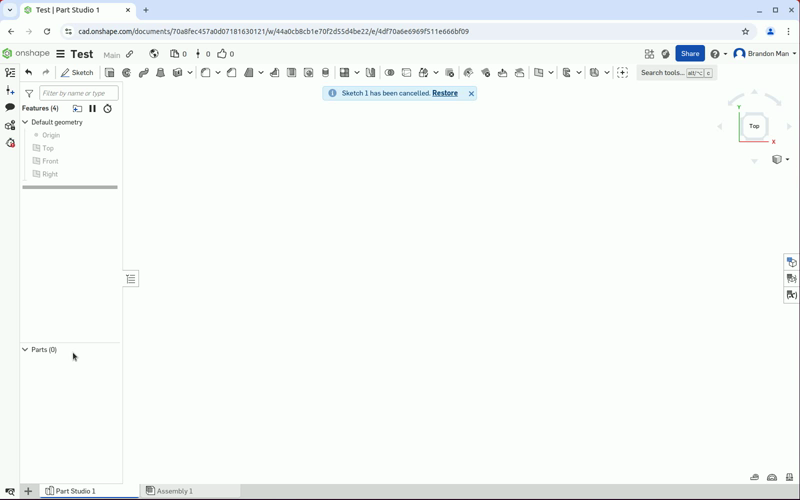
key_down(shift)
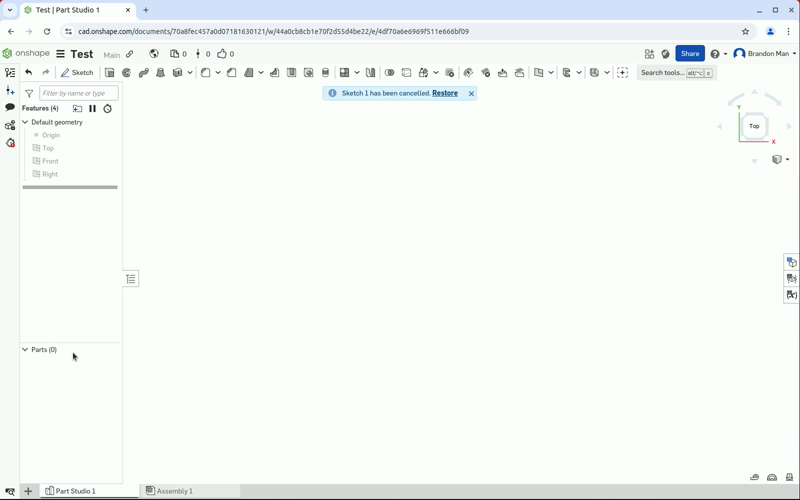
key(up)
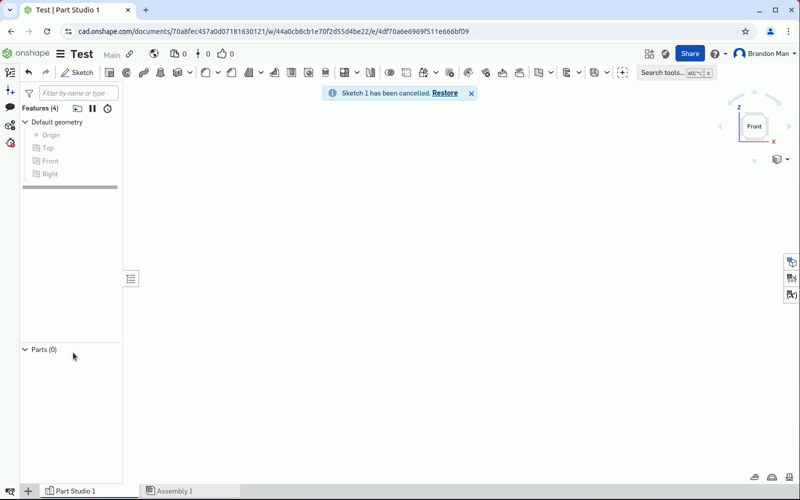
key_up(shift)
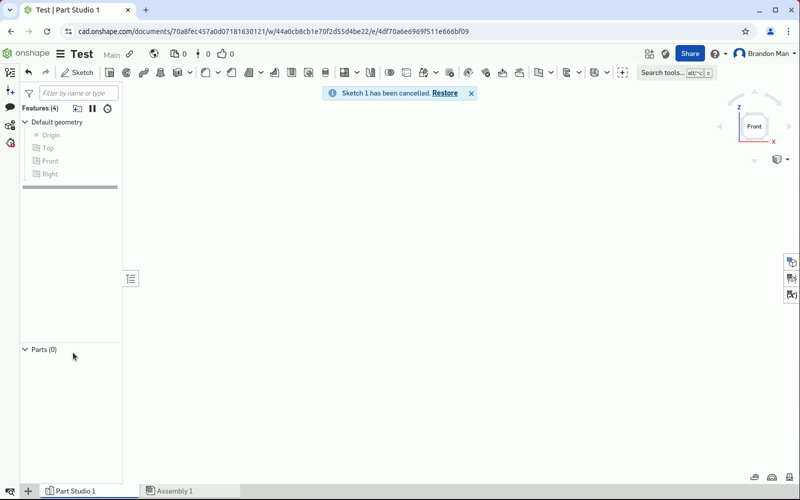
mouse_move(73, 352)
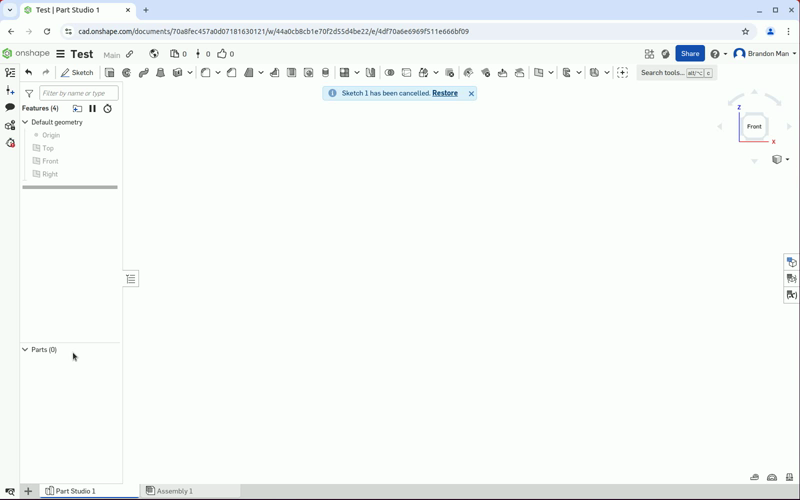
key(shift+y)
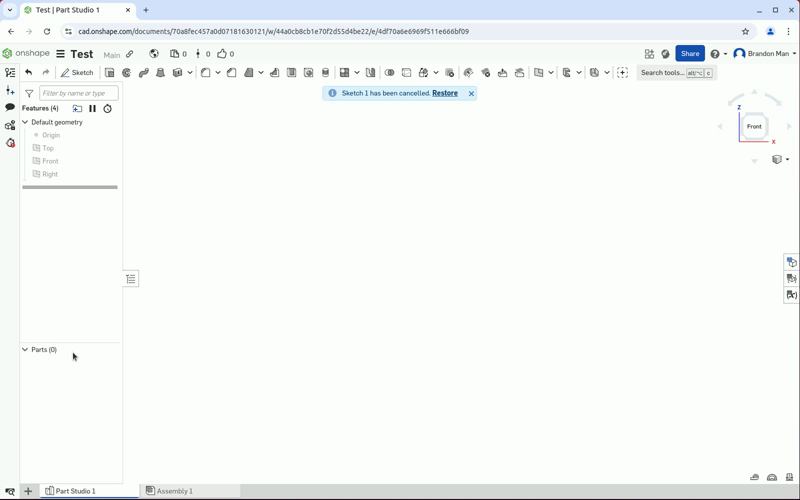
key(shift+s)
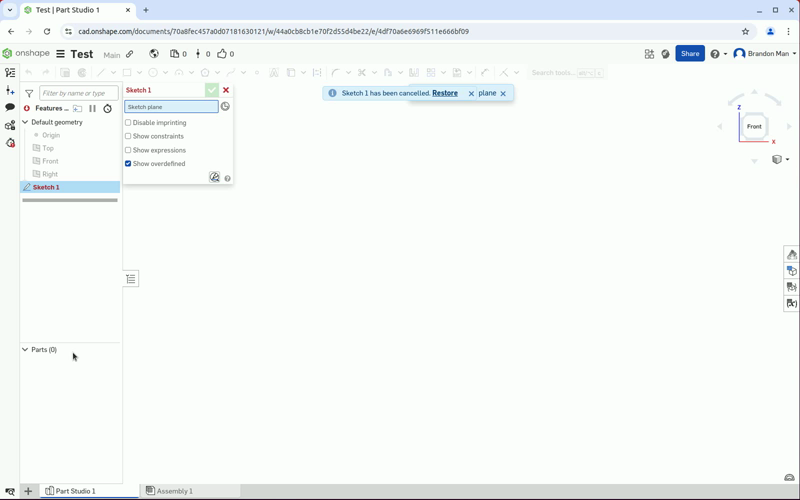
mouse_move(73, 163)
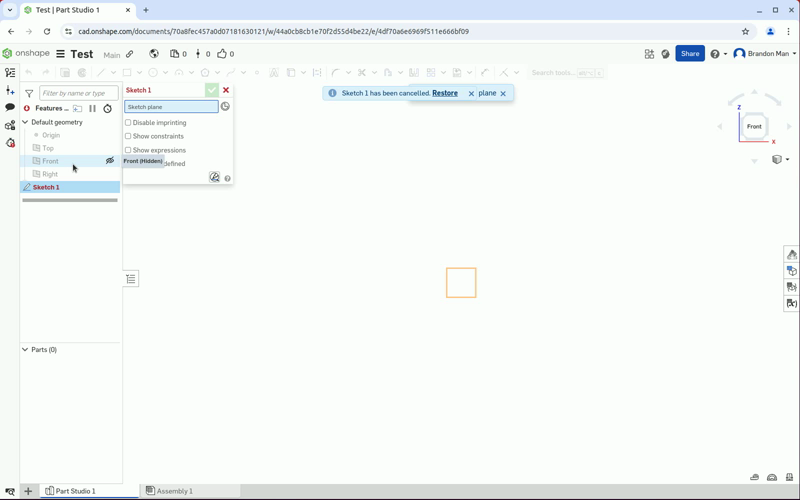
click(73, 163)
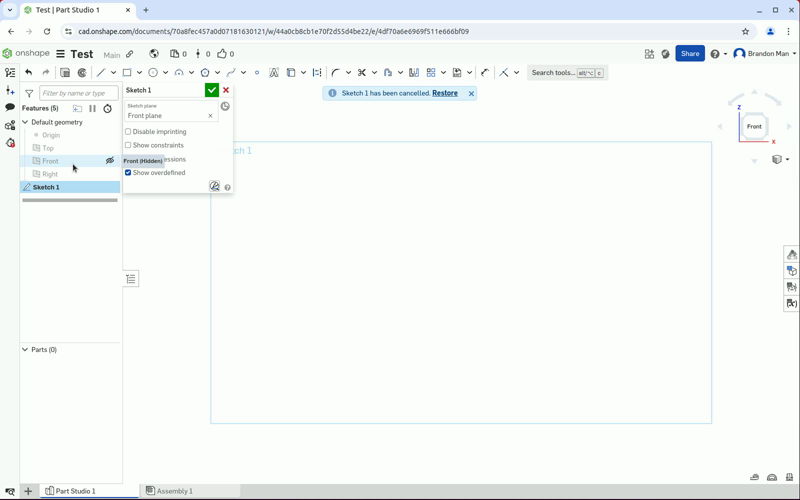
mouse_move(73, 352)
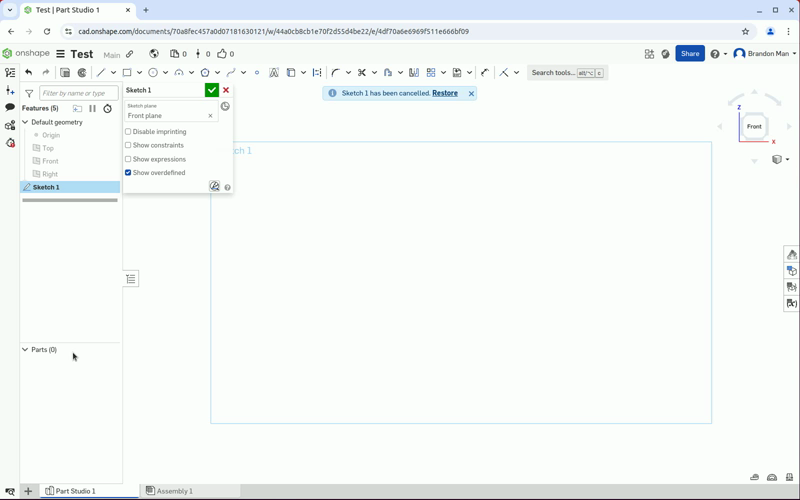
key(y)
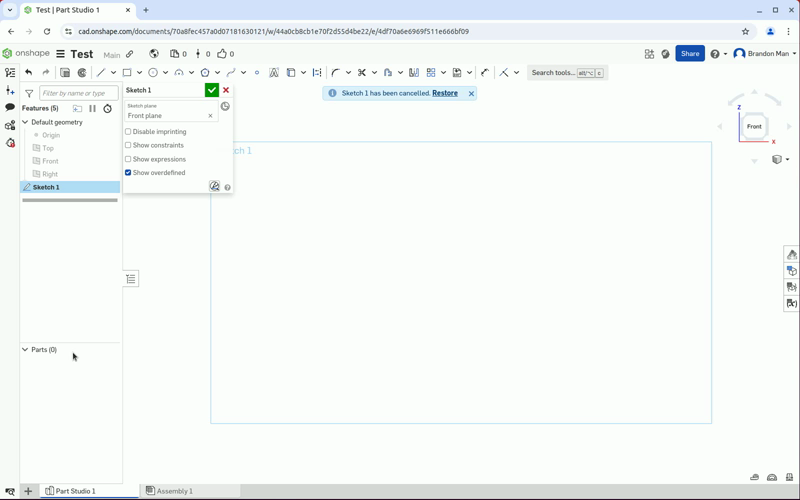
key(c)
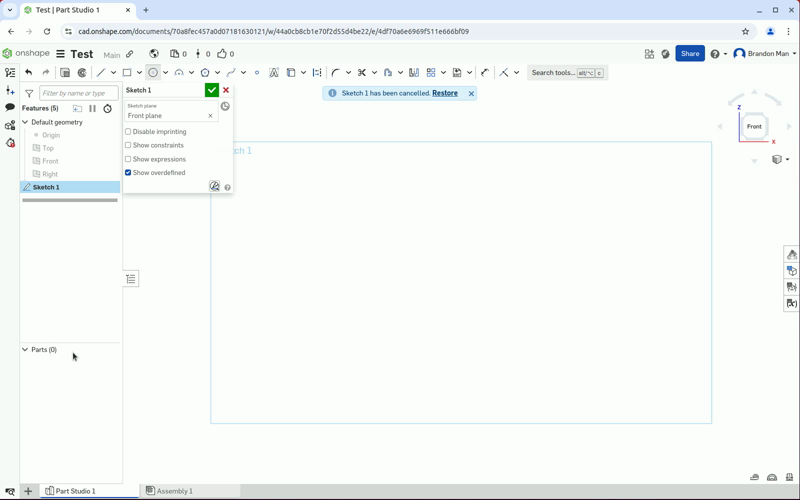
key_down(shift)
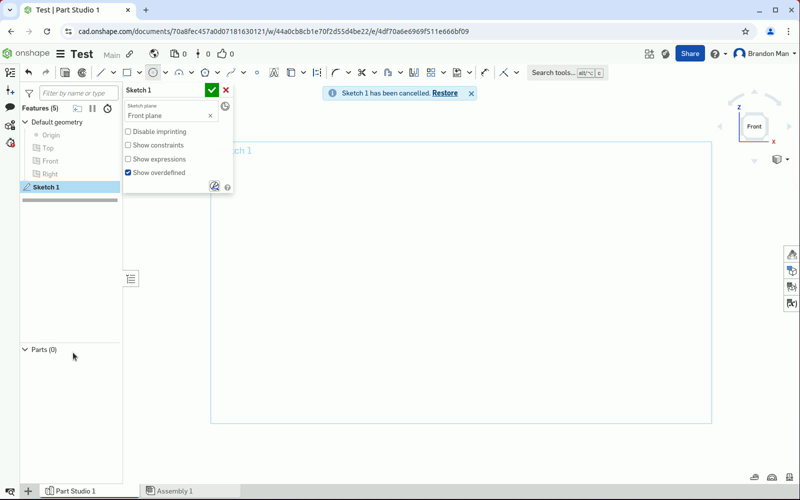
mouse_move(461, 282)
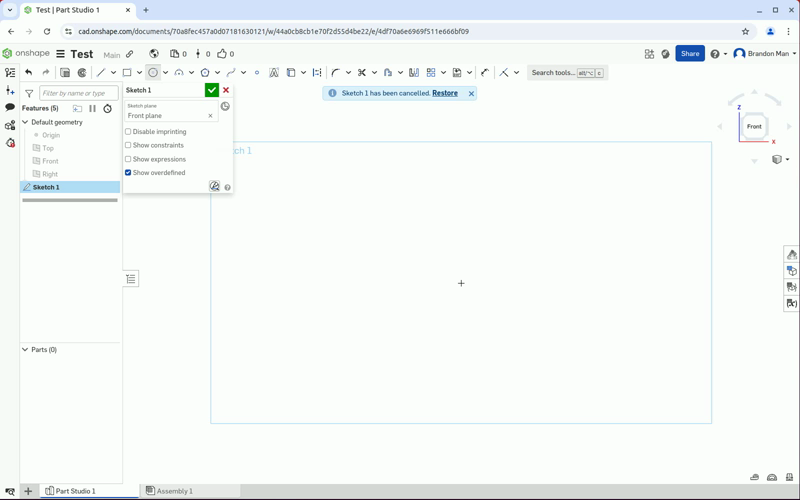
click(461, 282)
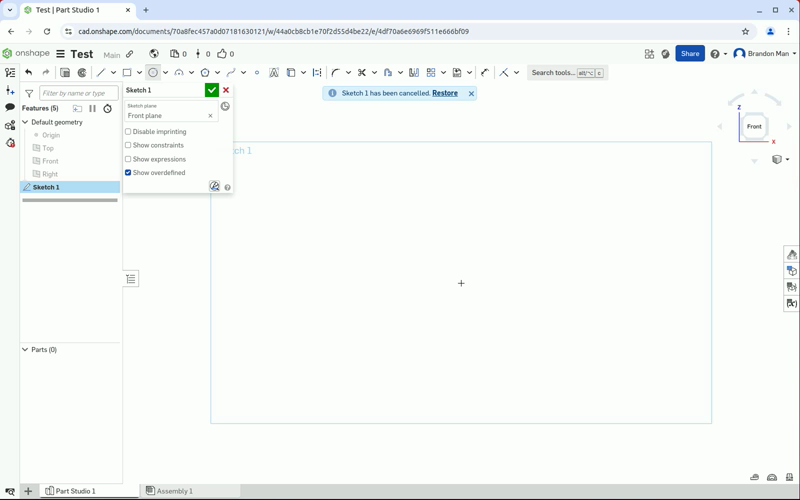
key_up(shift)
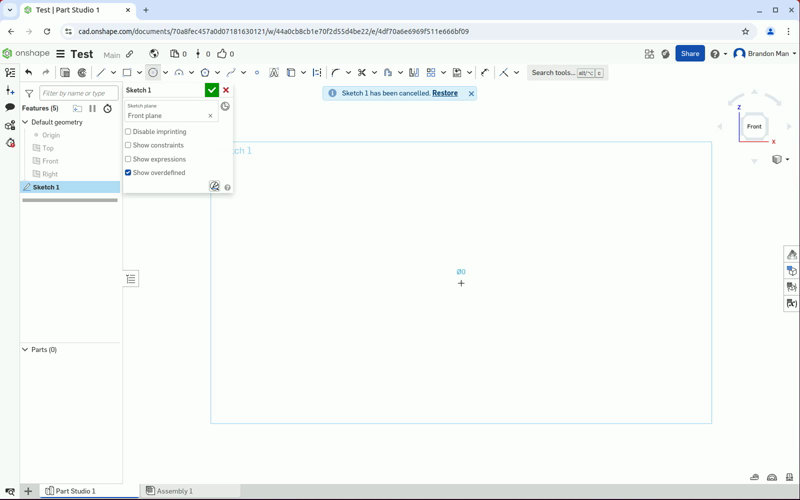
mouse_move(474, 282)
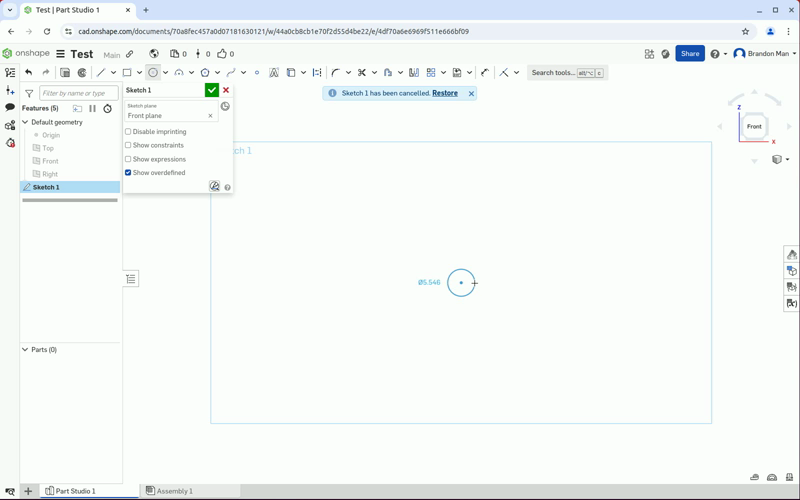
click(474, 282)
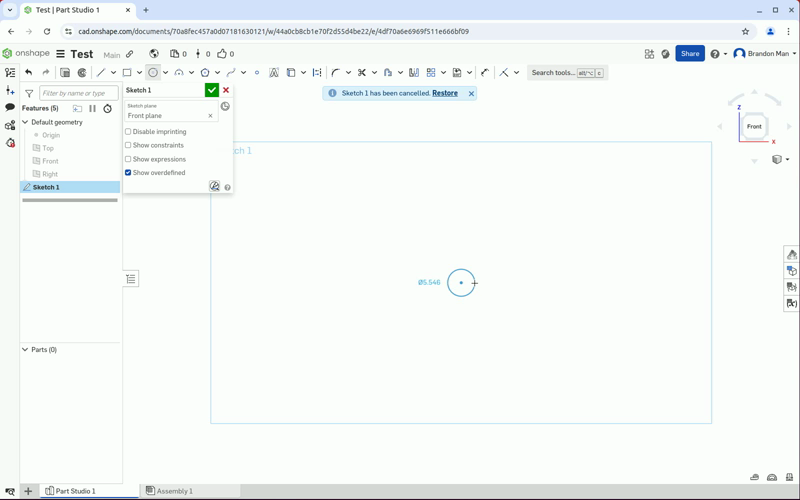
key(esc)
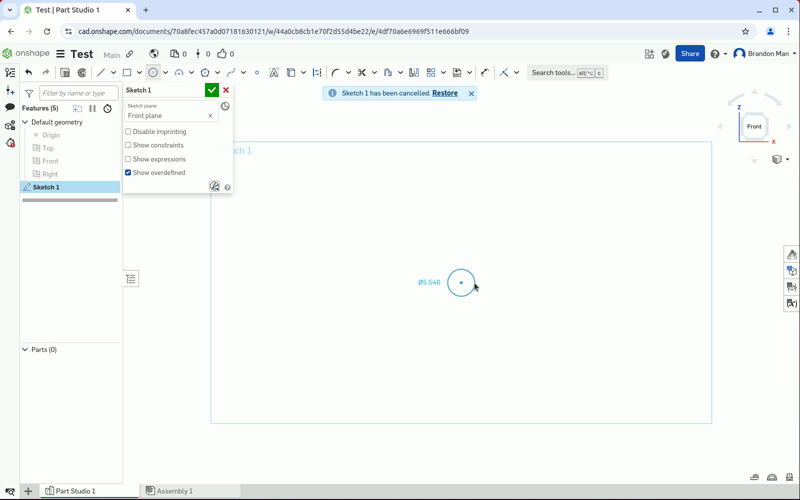
mouse_move(463, 271)
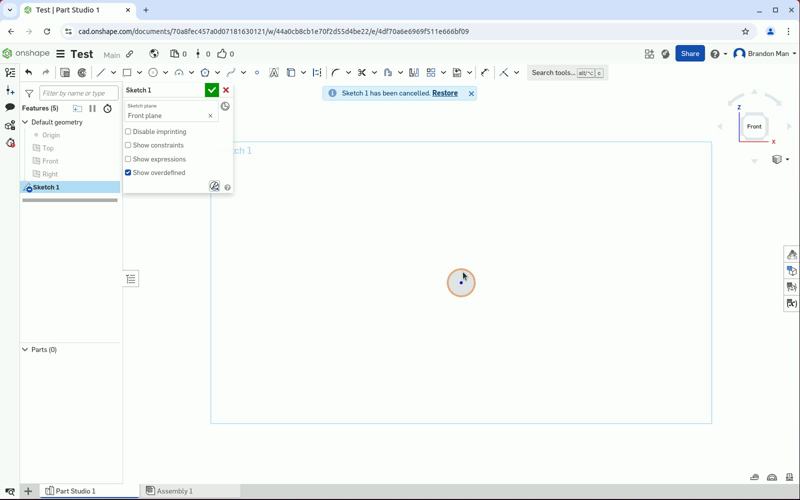
scroll(6)
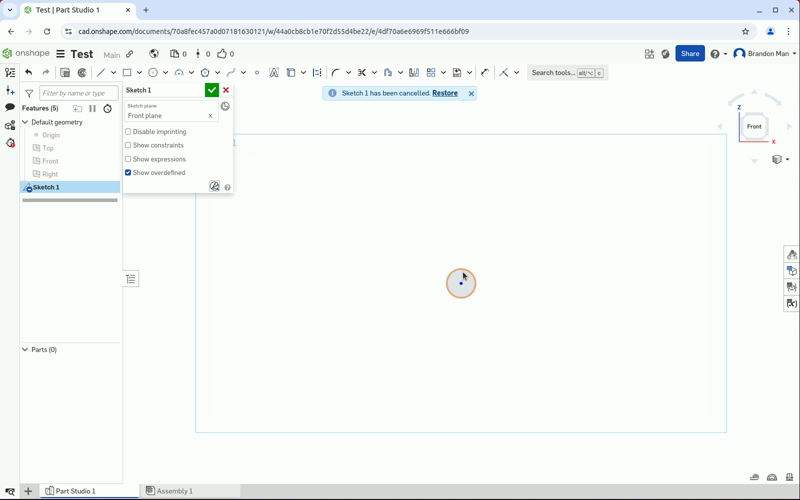
scroll(6)
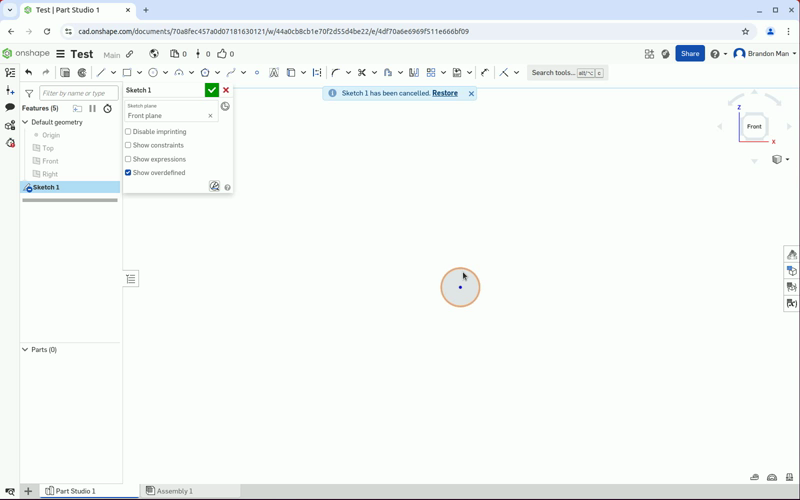
scroll(6)
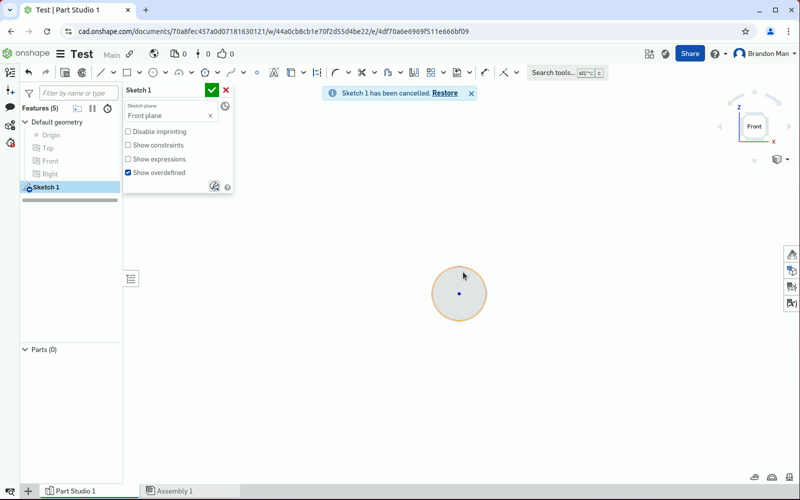
scroll(6)
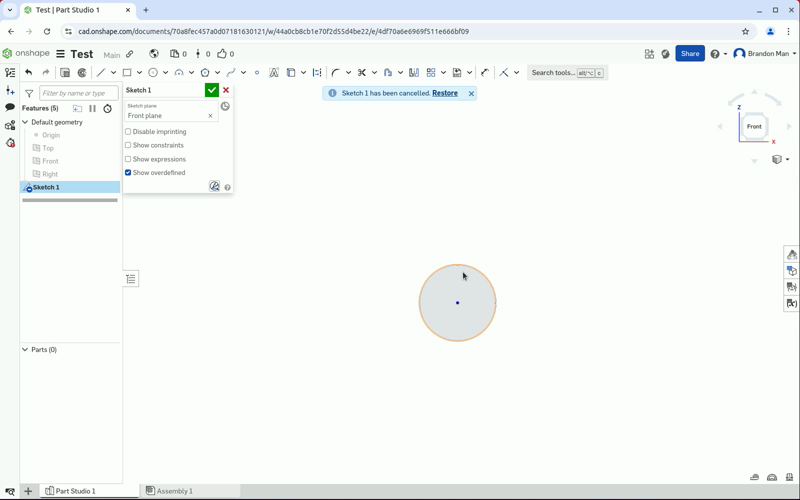
scroll(6)
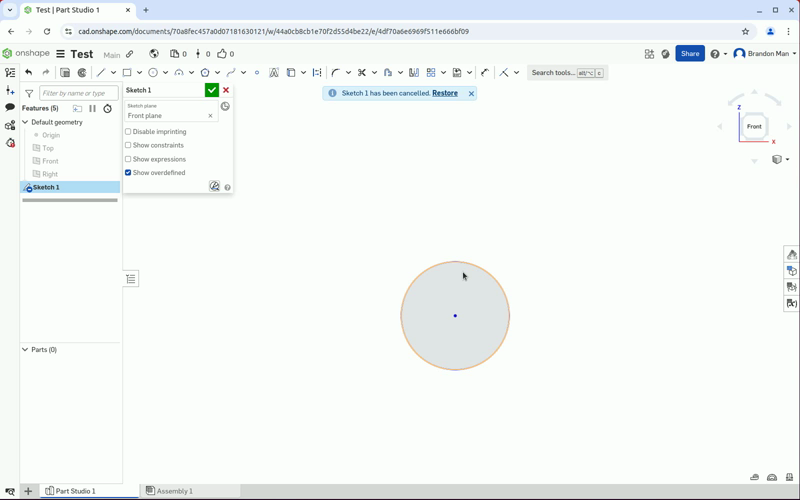
scroll(6)
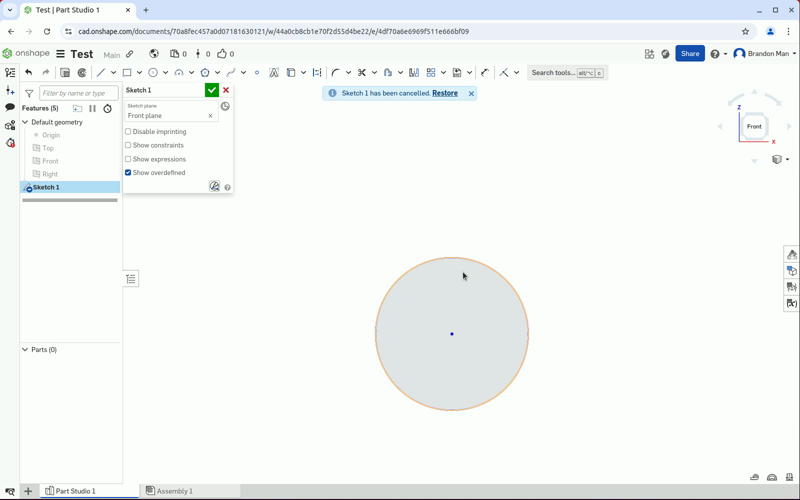
scroll(6)
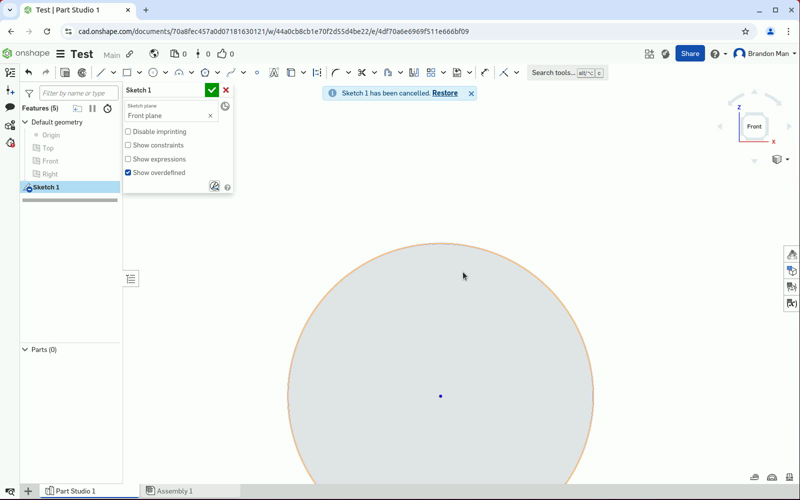
click(463, 271)
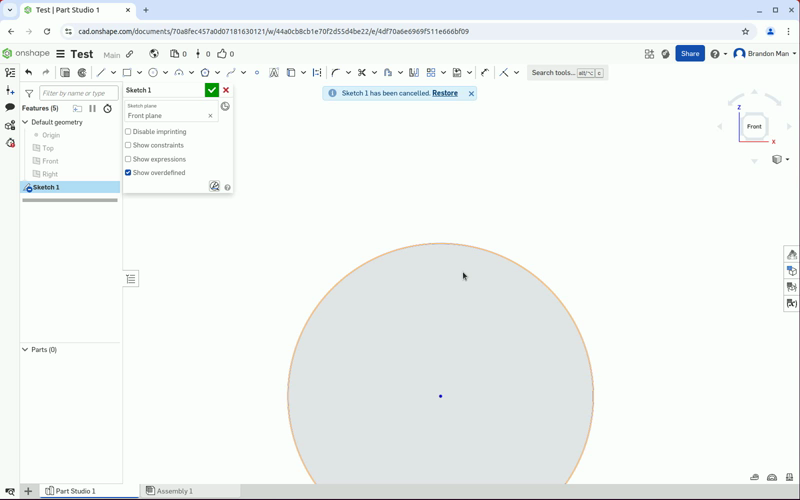
scroll(-6)
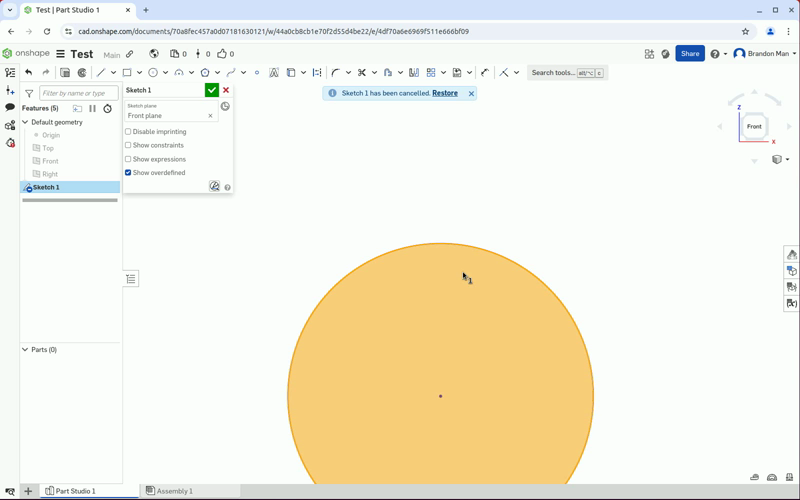
scroll(-6)
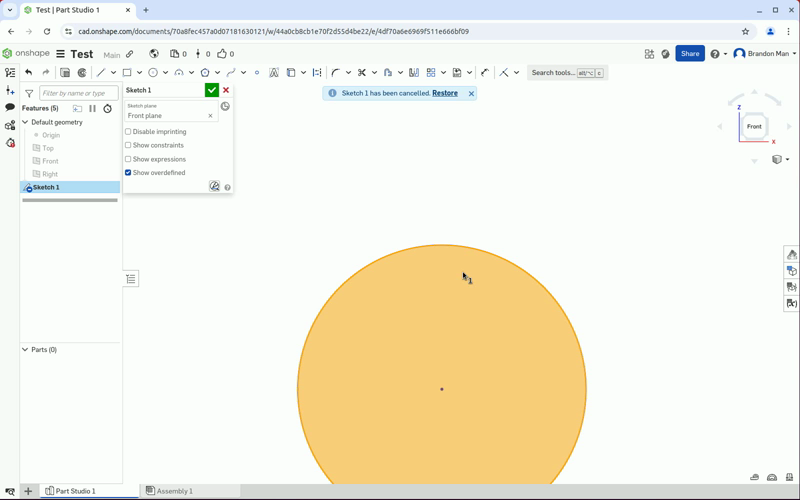
scroll(-6)
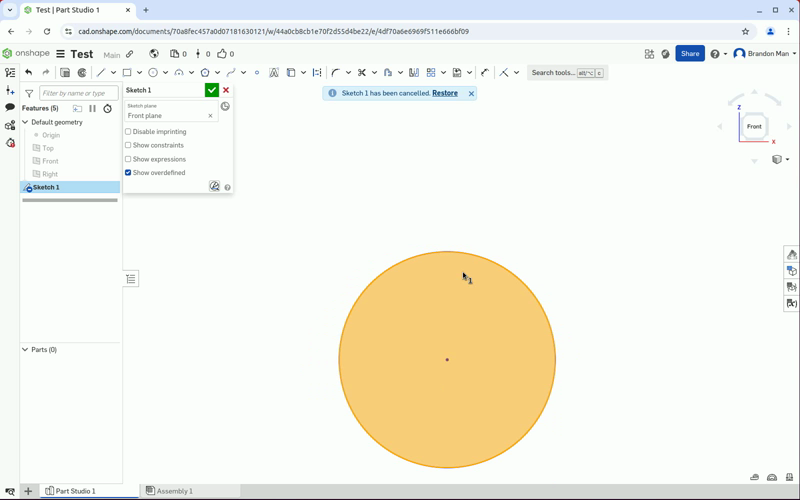
scroll(-6)
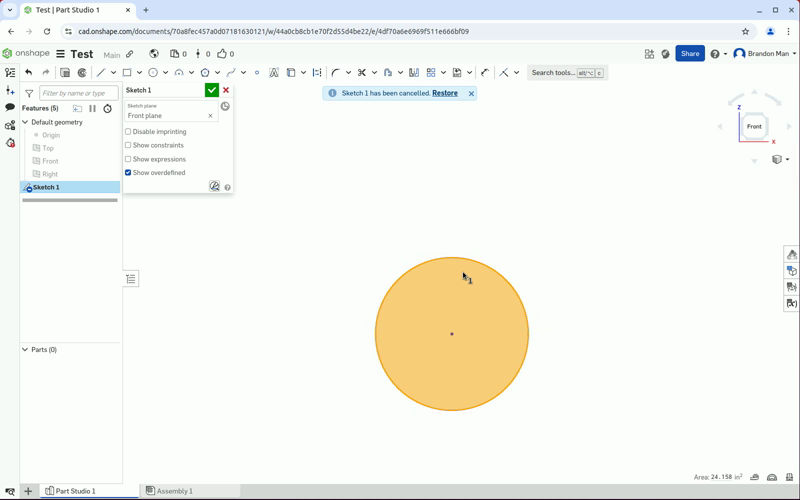
scroll(-6)
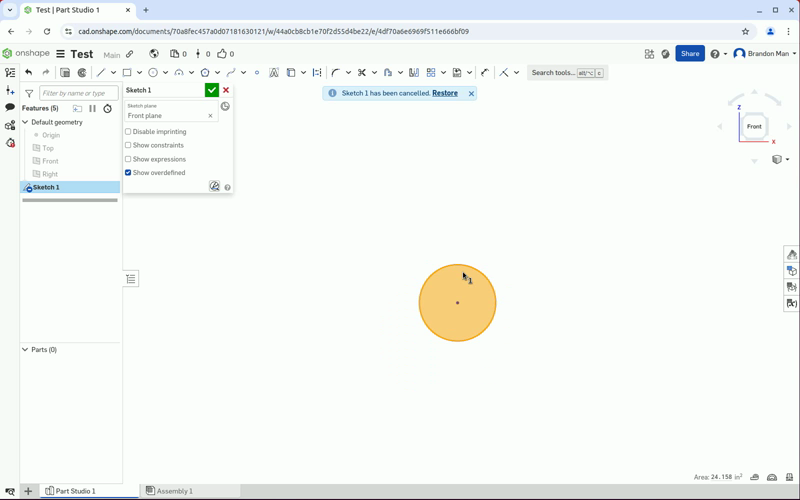
scroll(-6)
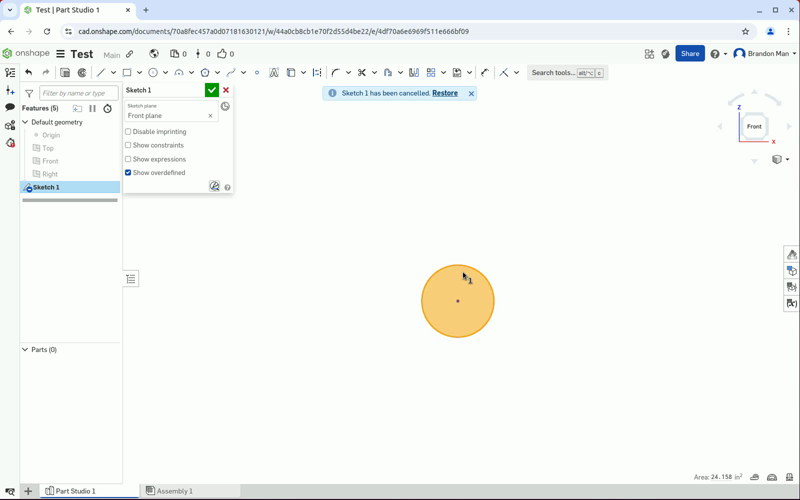
scroll(-6)
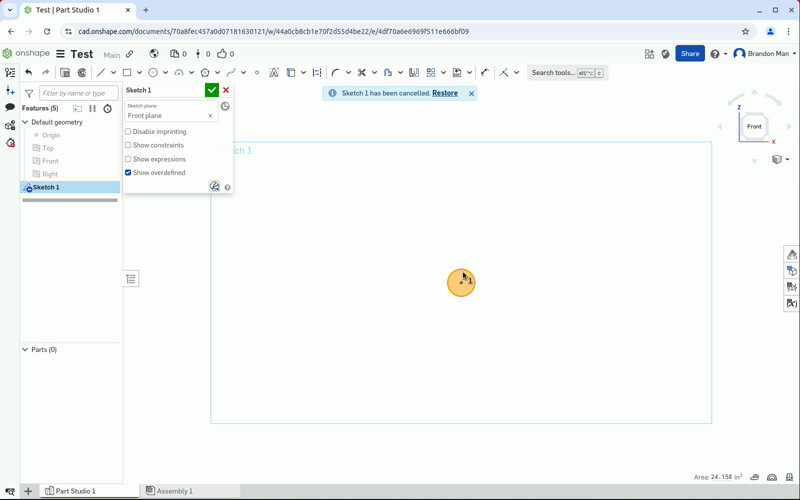
mouse_move(73, 352)
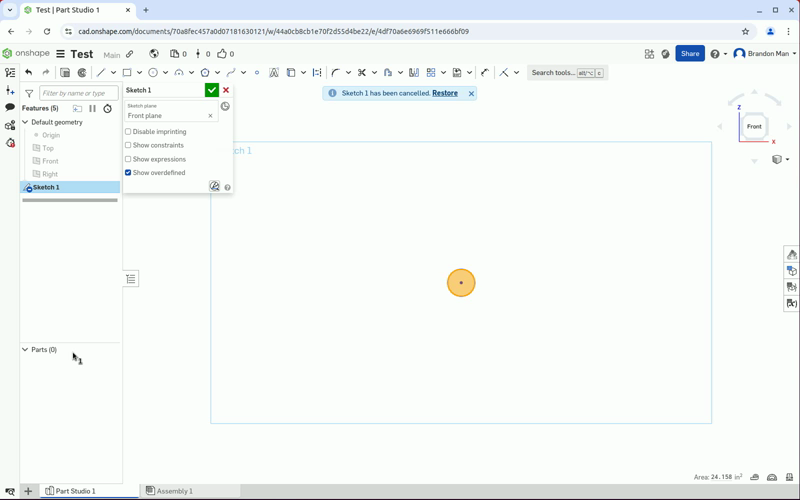
key(shift+y)
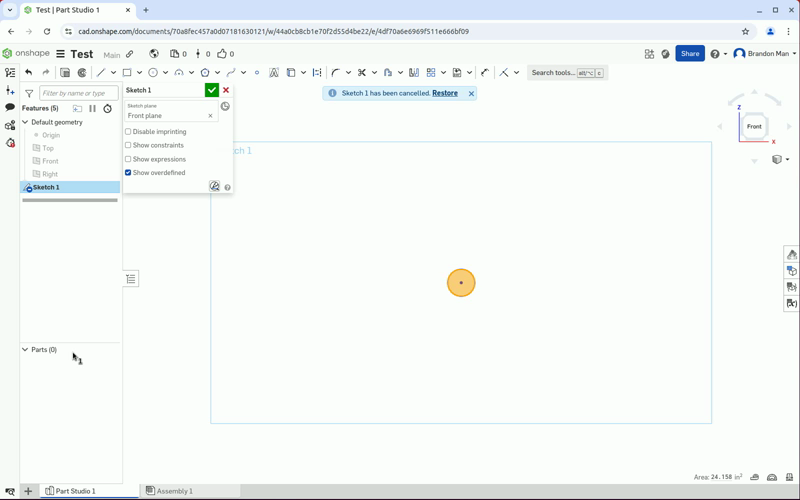
key(shift+e)
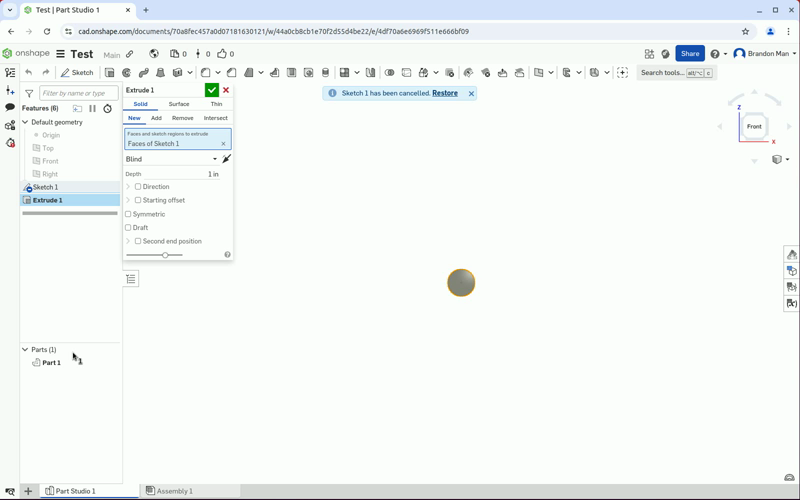
mouse_move(143, 106)
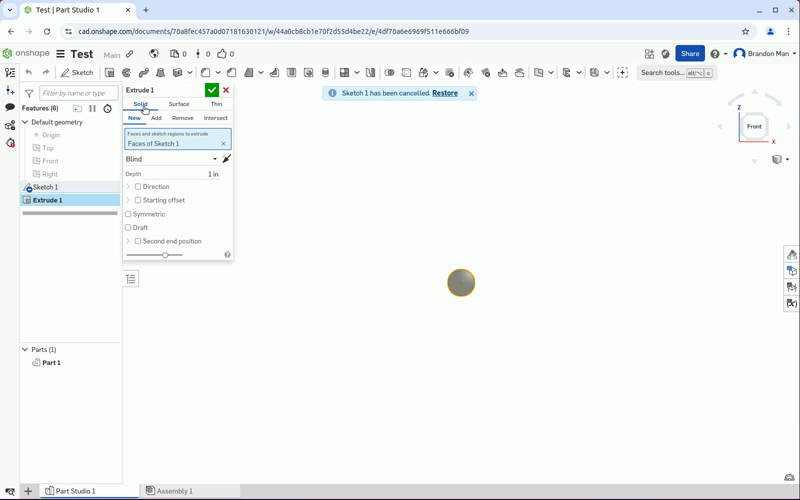
click(143, 106)
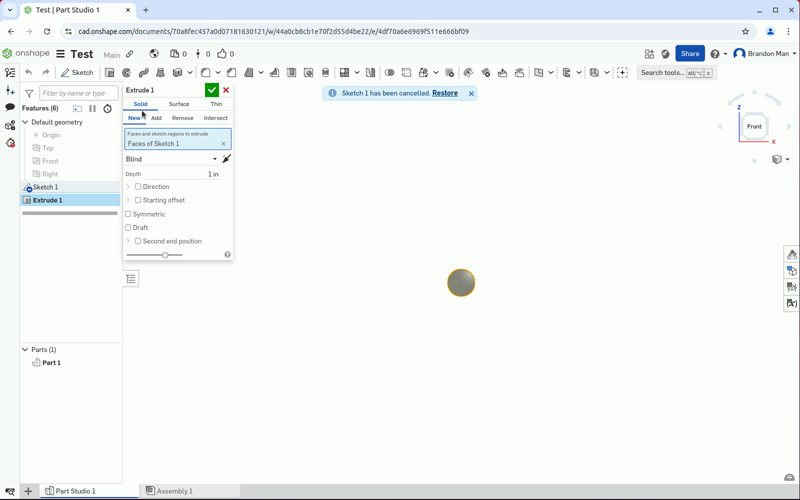
mouse_move(137, 120)
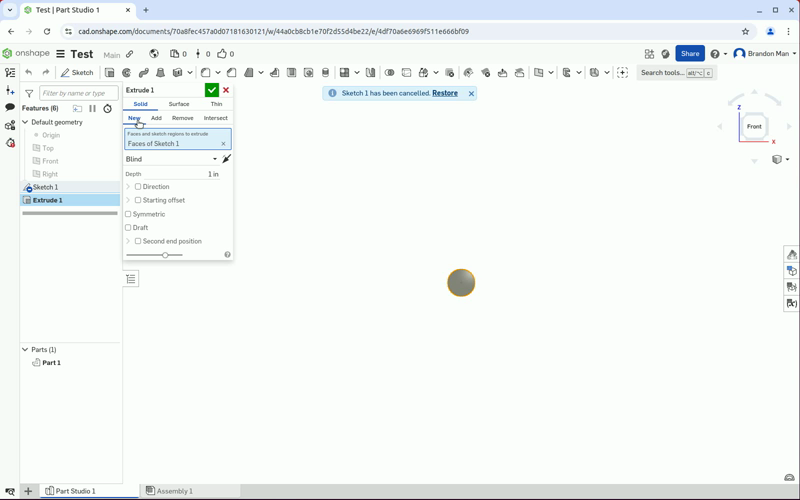
click(137, 120)
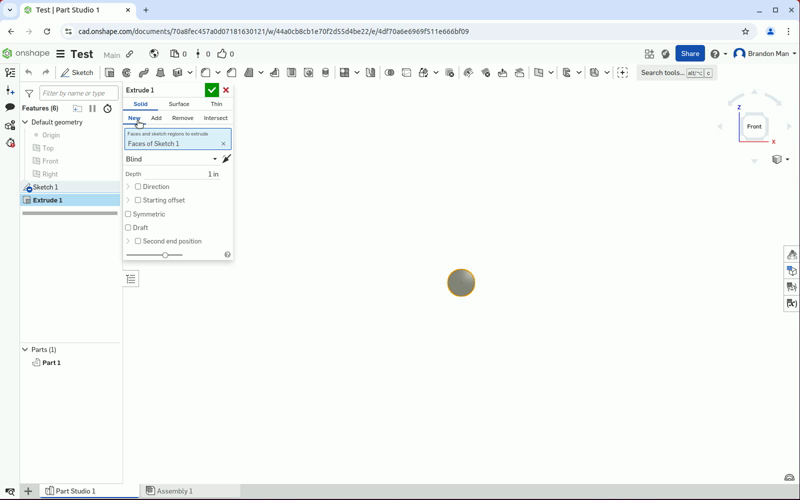
key(tab, 4)
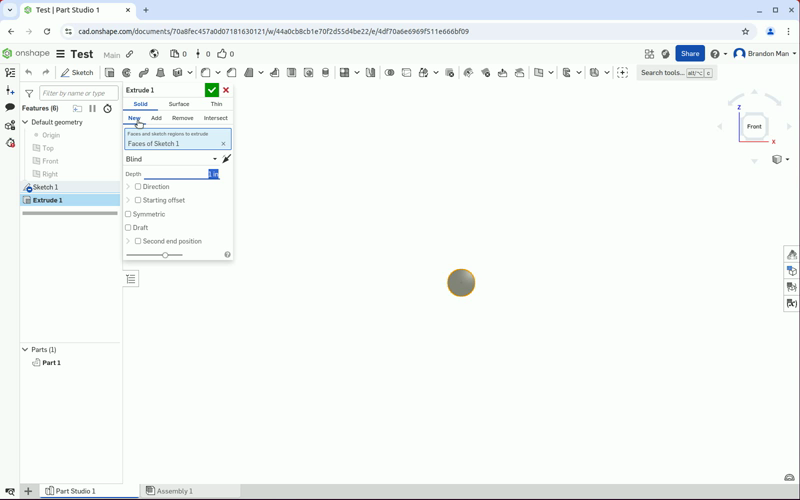
text(23.108)
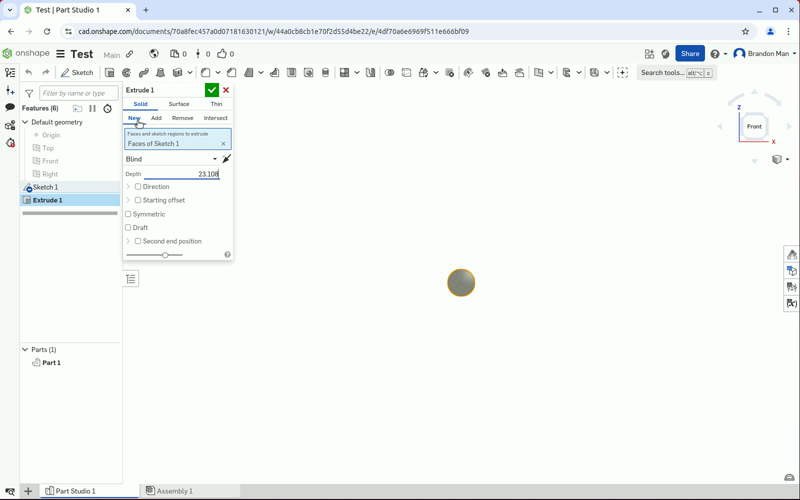
key(enter)
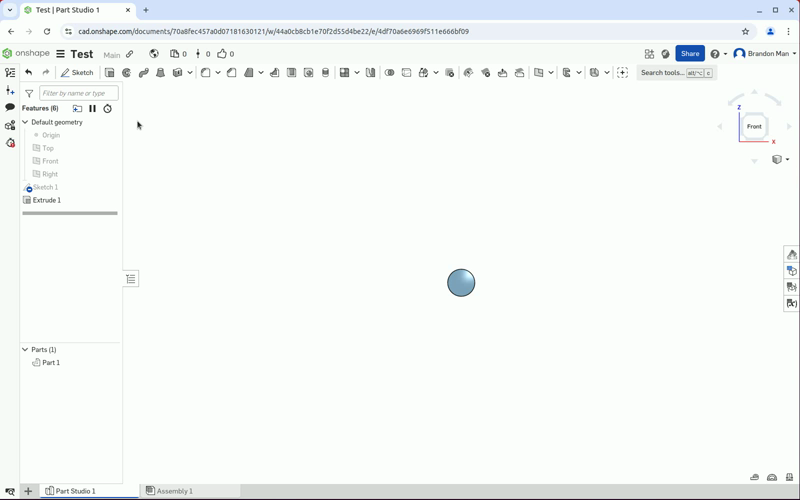
key(shift+h)
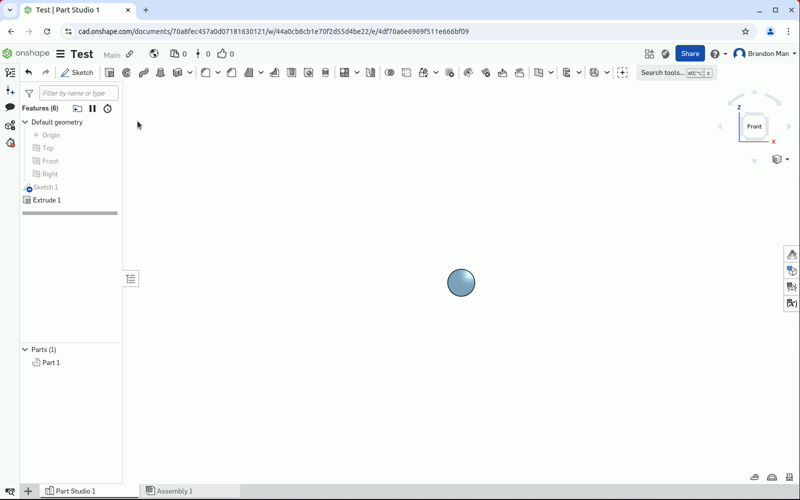
key(shift+h)
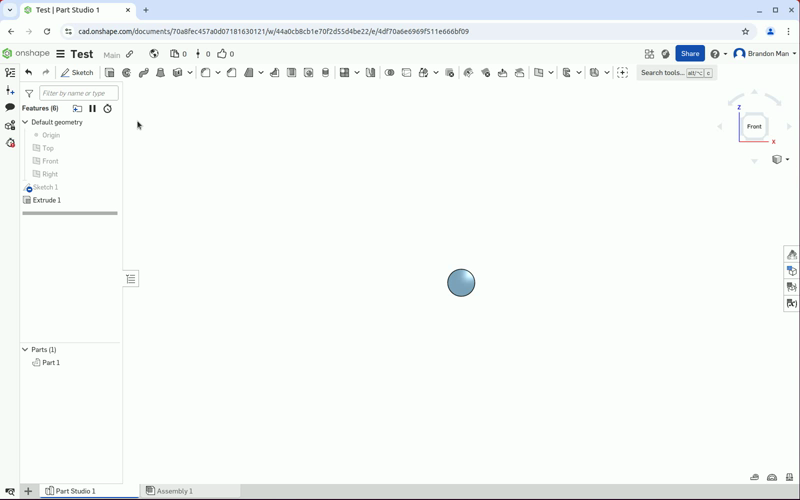
mouse_move(73, 189)
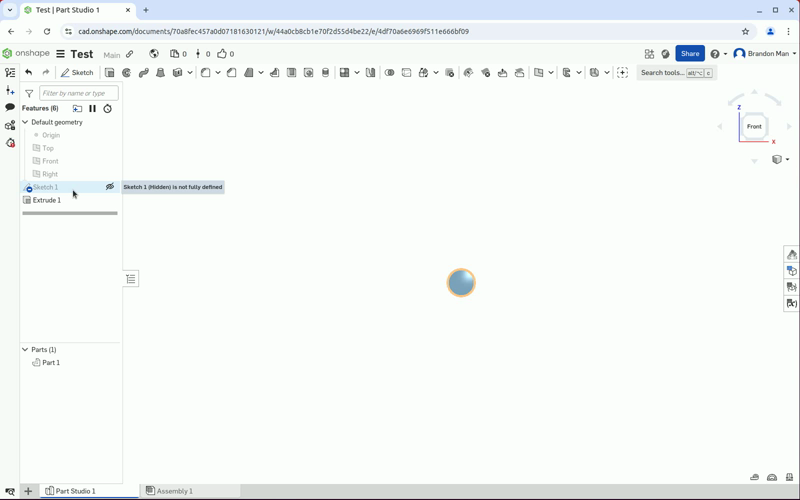
click(73, 189)
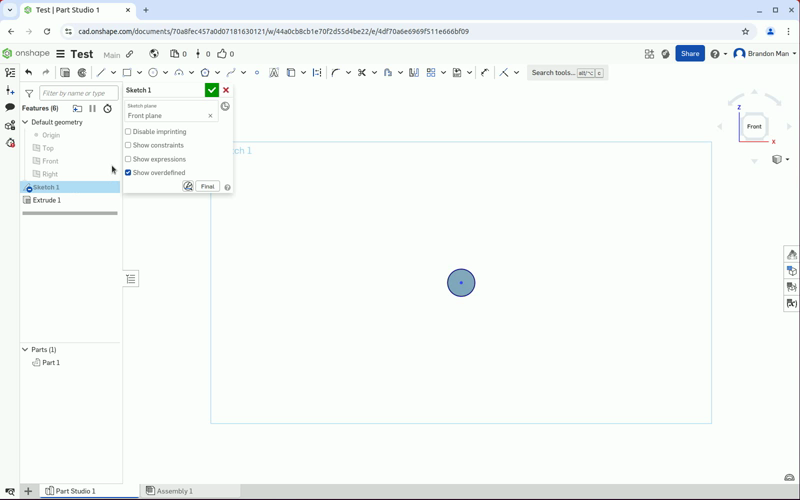
mouse_move(229, 92)
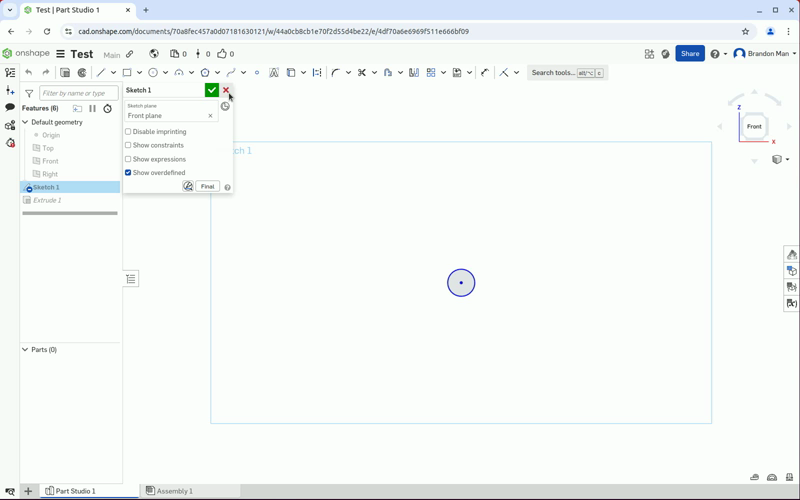
click(229, 92)
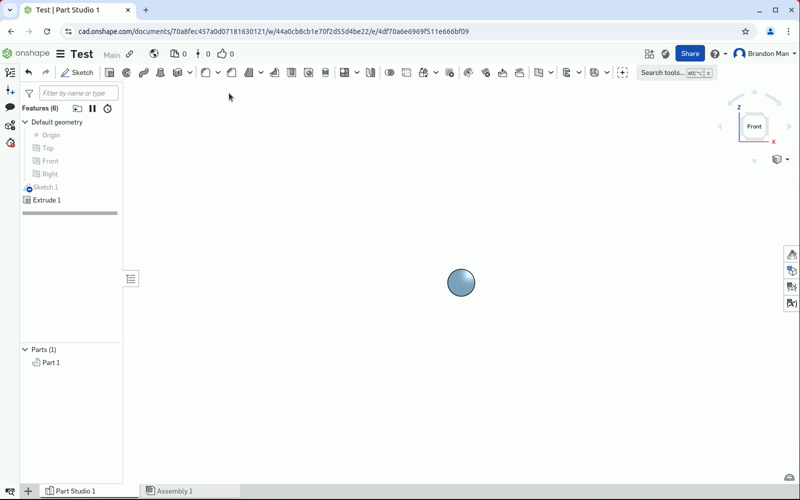
mouse_move(541, 75)
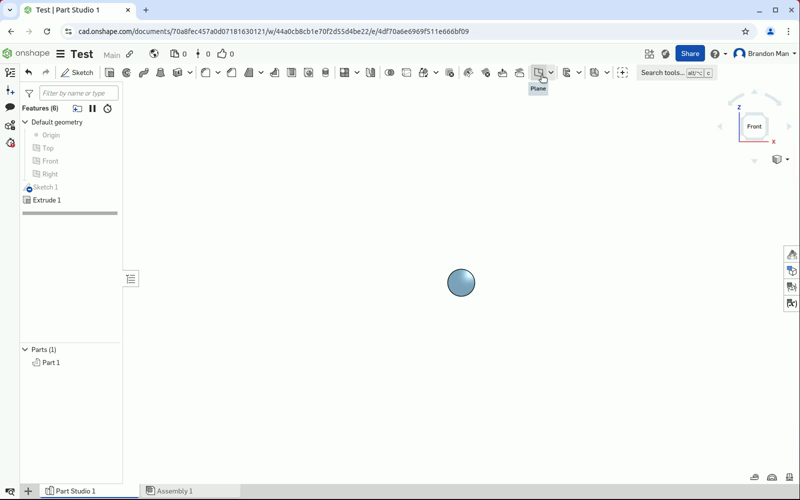
click(541, 75)
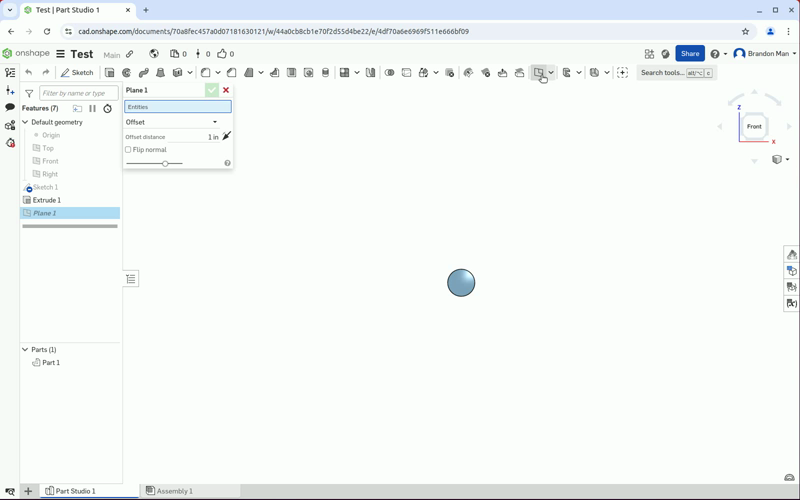
mouse_move(73, 163)
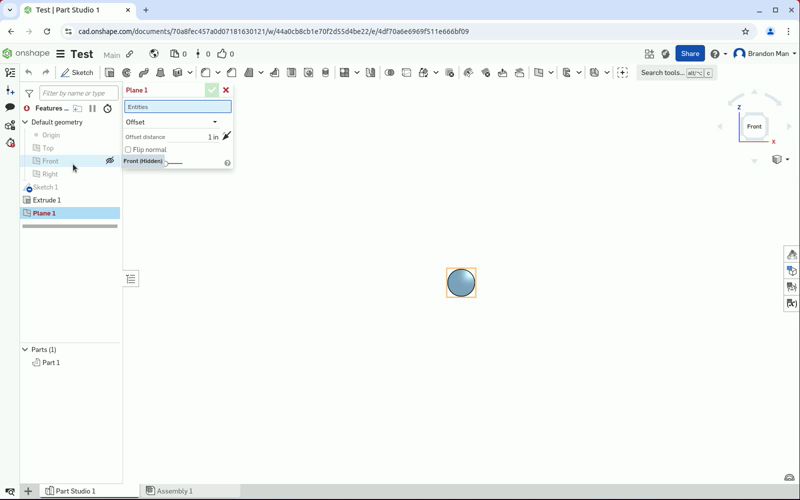
click(73, 163)
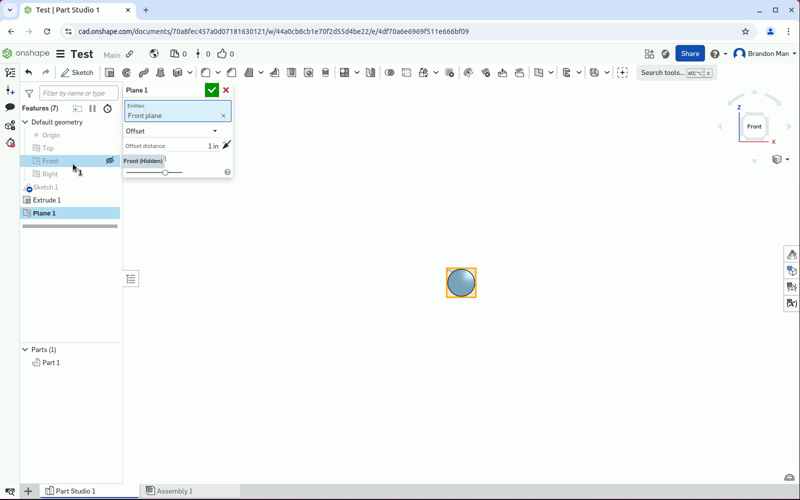
key(tab, 2)
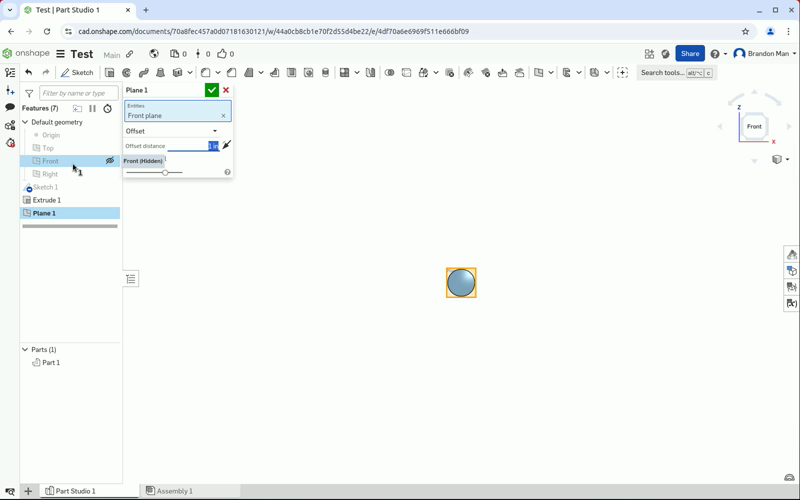
text(23.108)
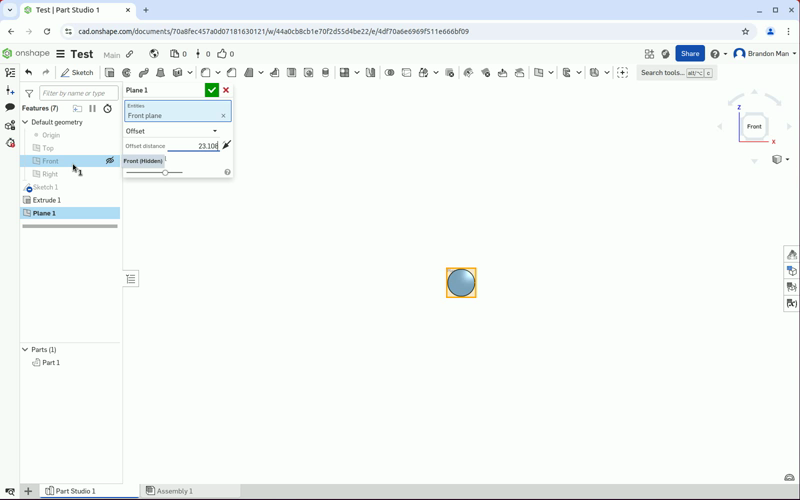
key(enter, 2)
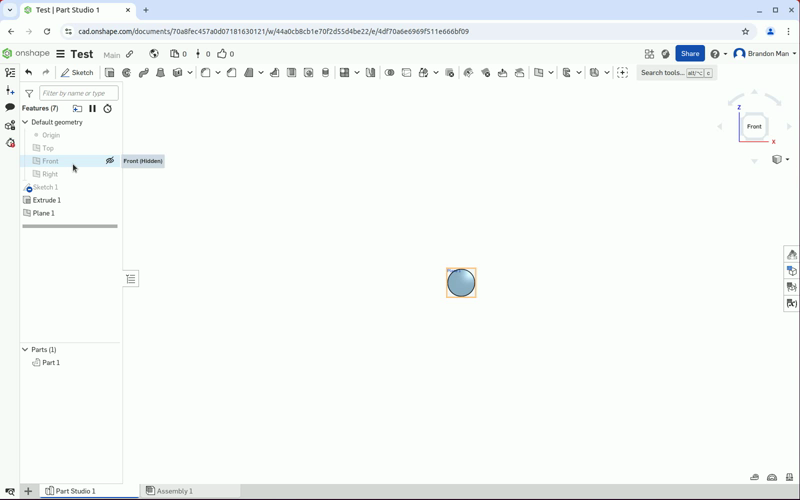
key(shift+s)
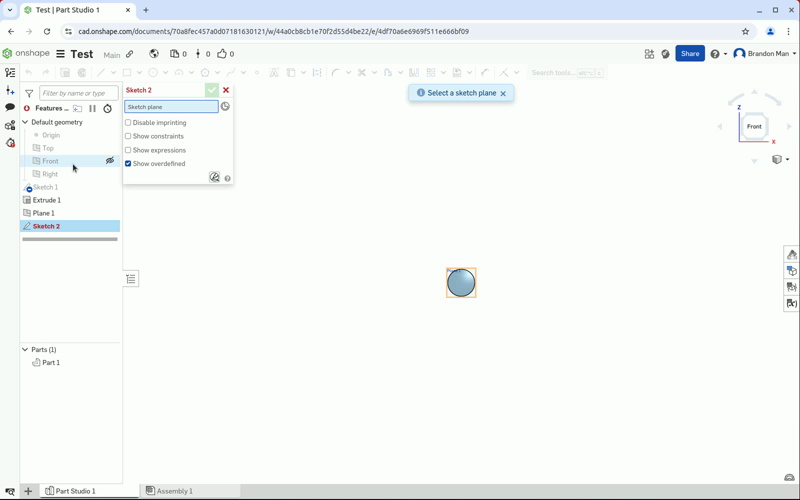
mouse_move(73, 215)
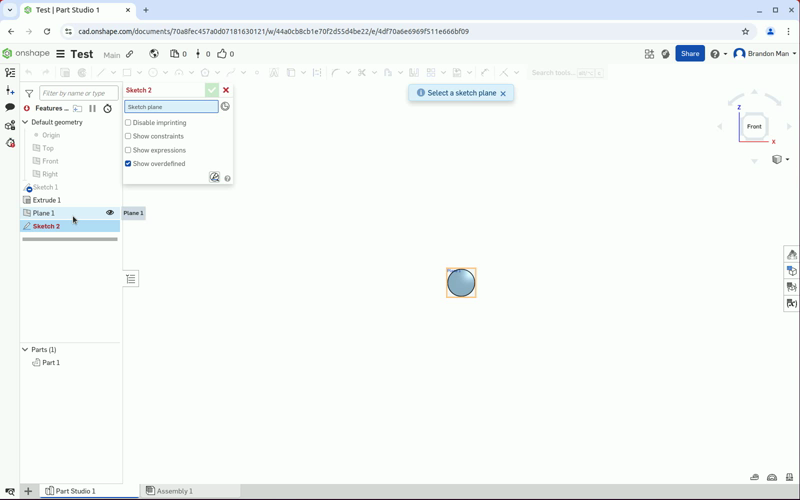
click(73, 215)
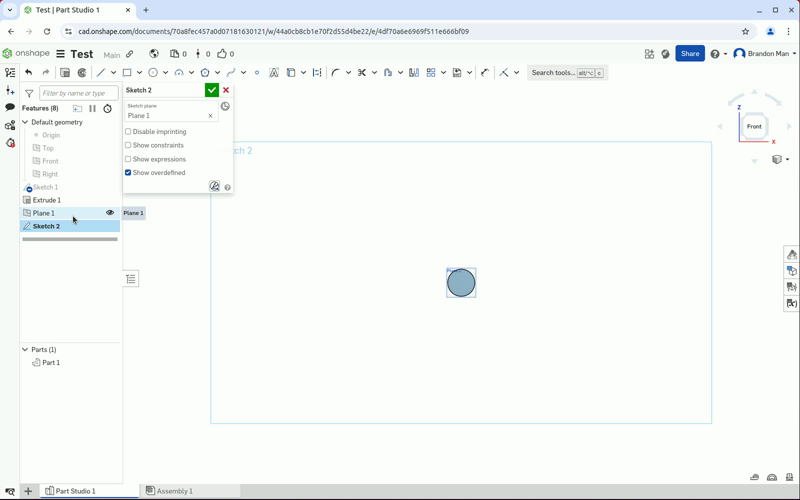
mouse_move(73, 352)
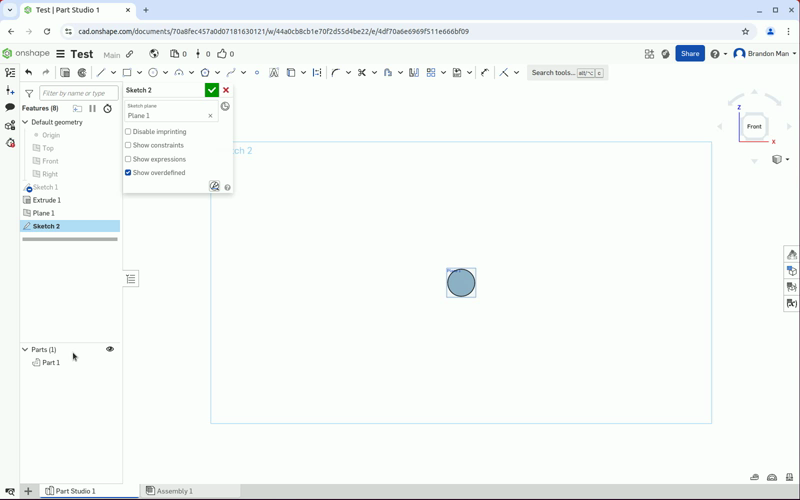
key(y)
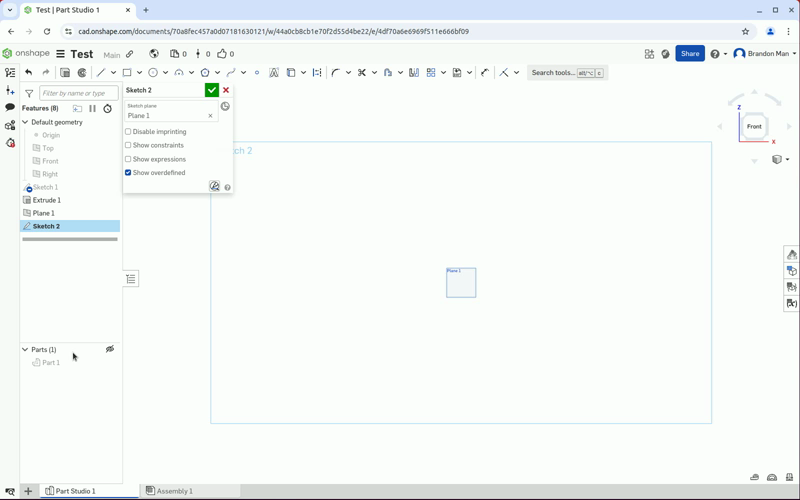
key(l)
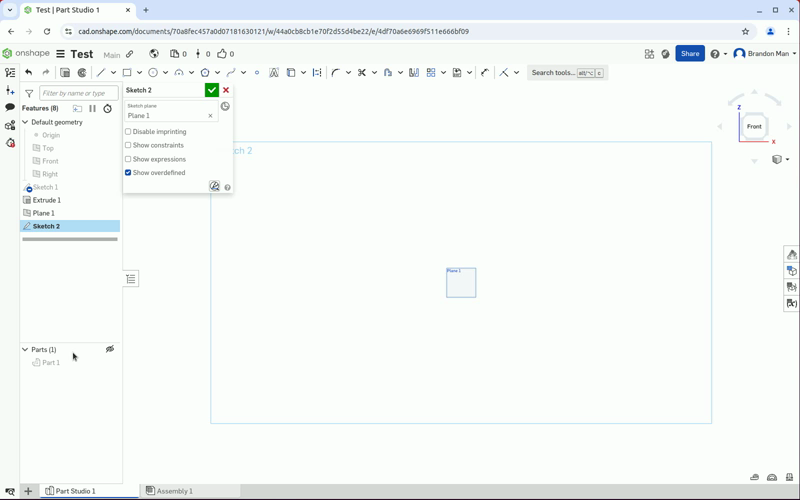
key_down(shift)
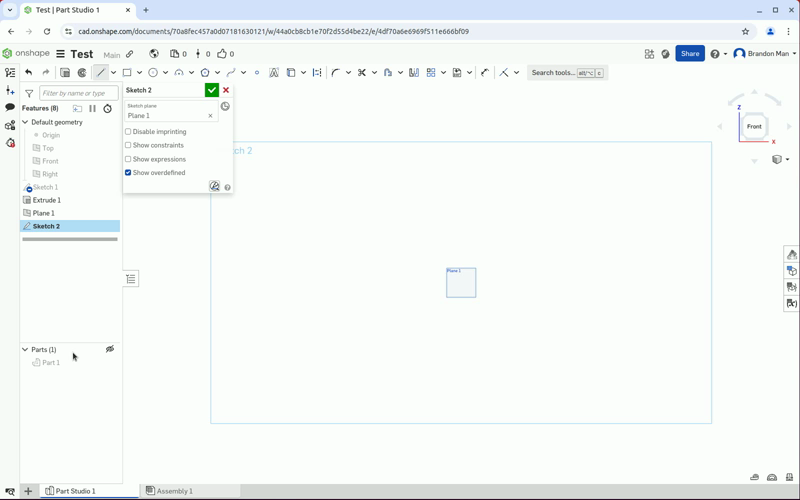
mouse_move(452, 273)
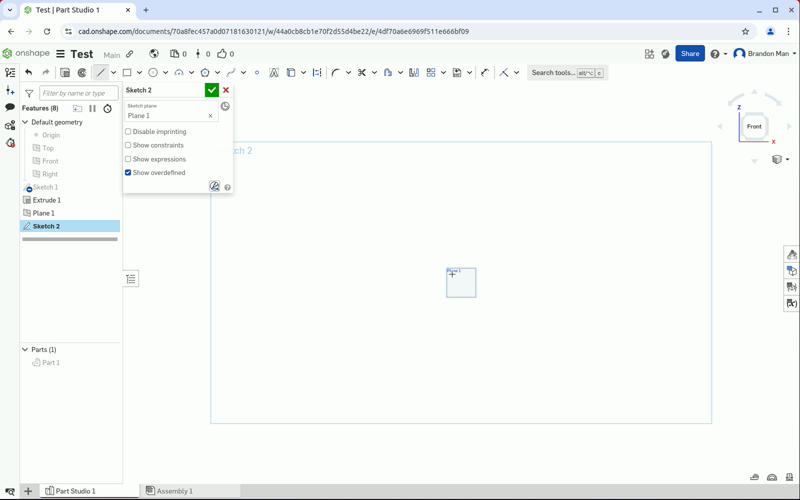
click(452, 273)
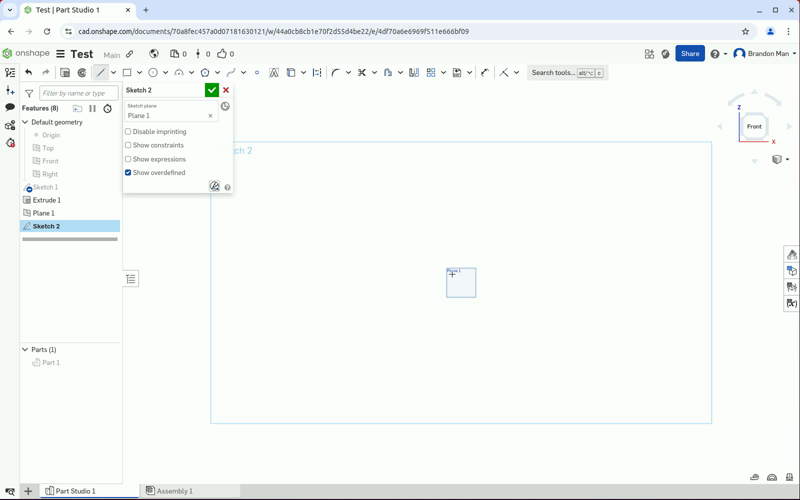
key_up(shift)
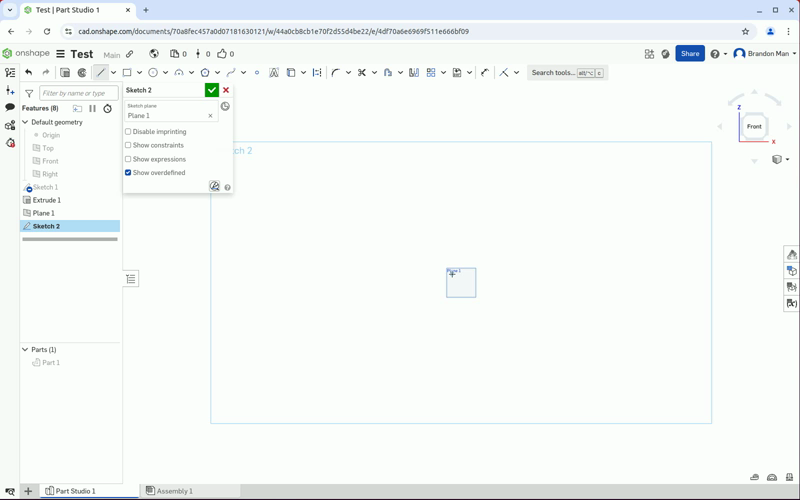
key_down(shift)
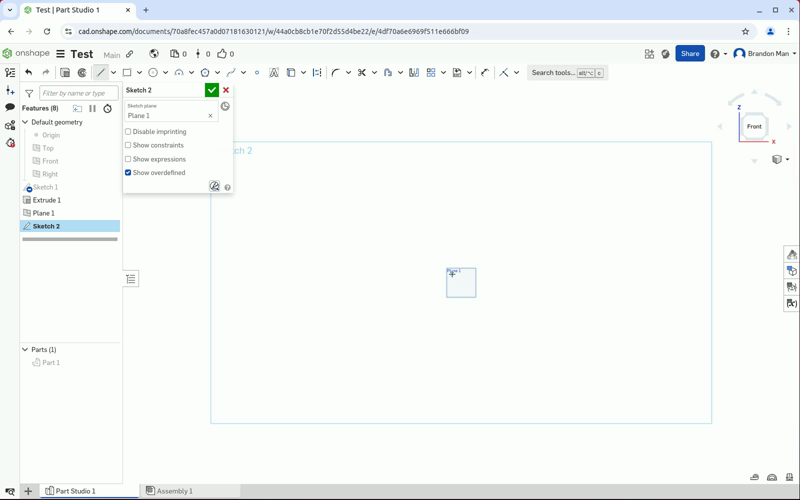
mouse_move(482, 273)
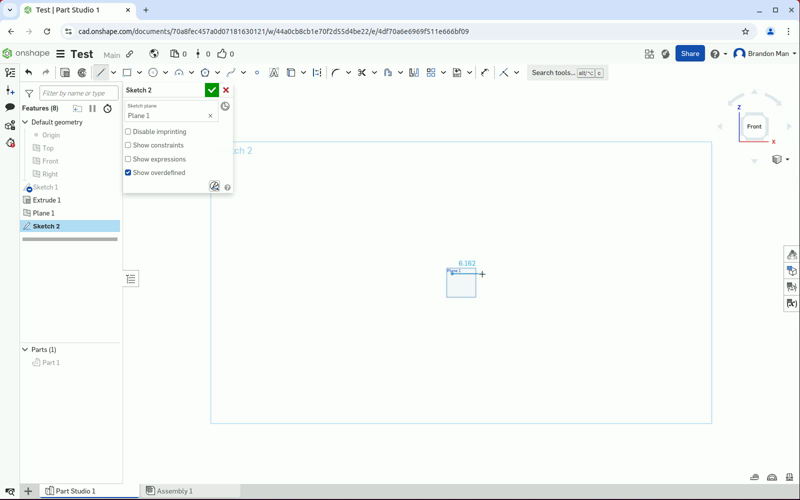
mouse_move(470, 273)
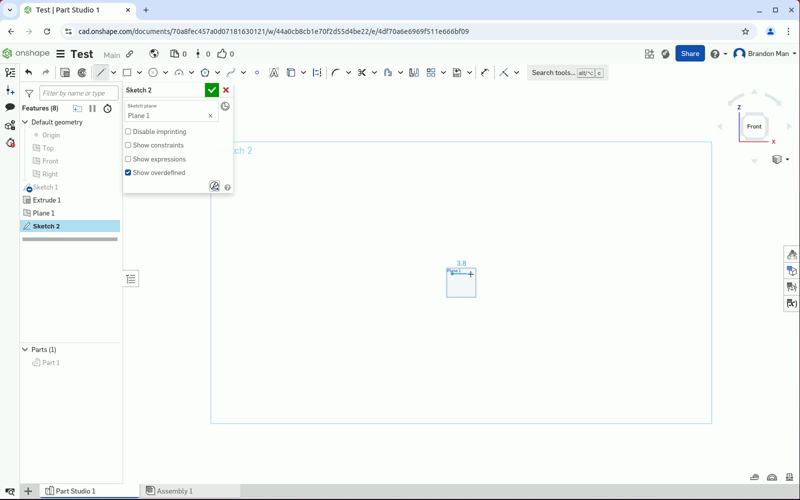
click(470, 273)
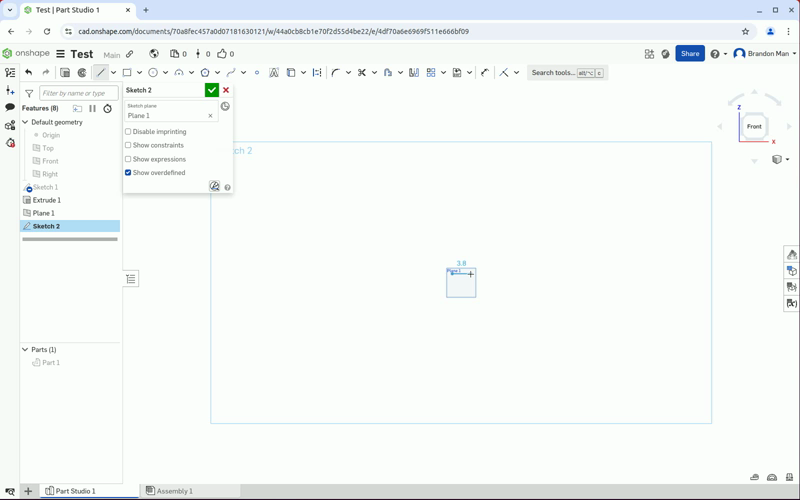
key_up(shift)
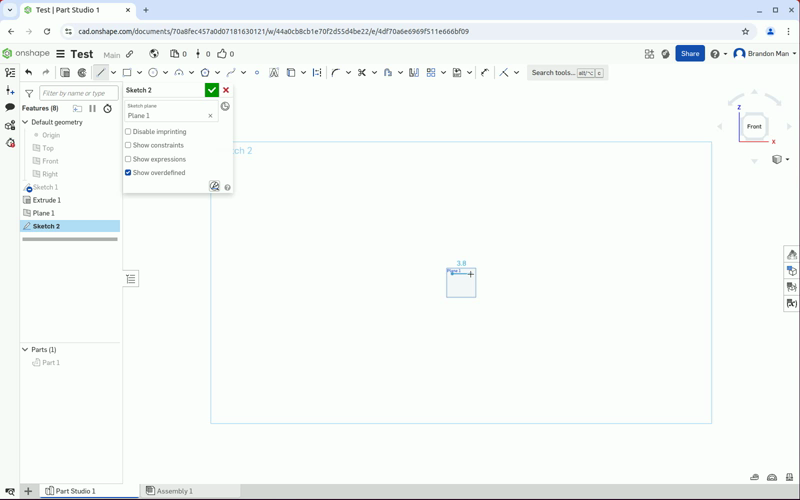
key(esc)
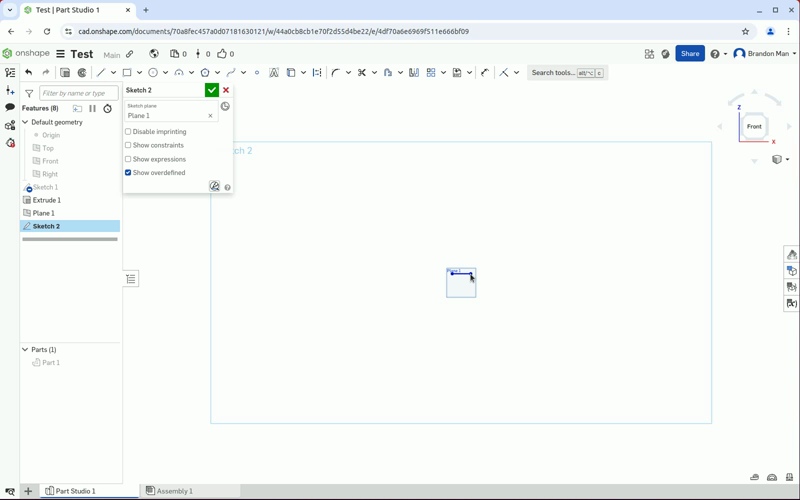
key(a)
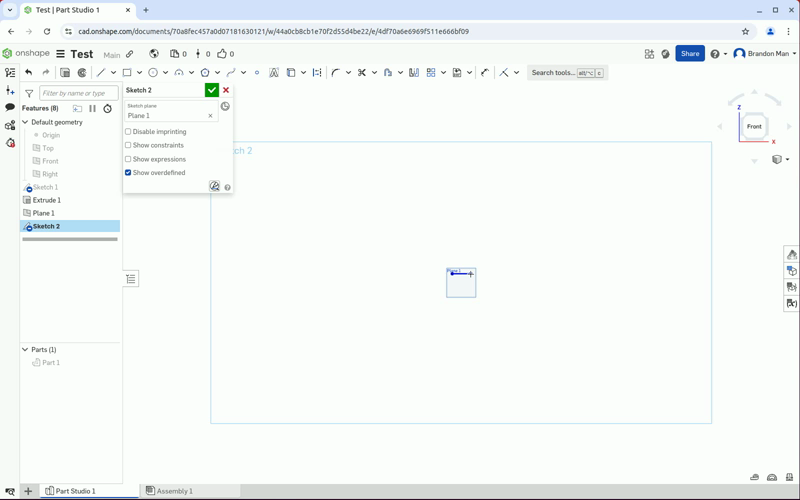
mouse_move(470, 273)
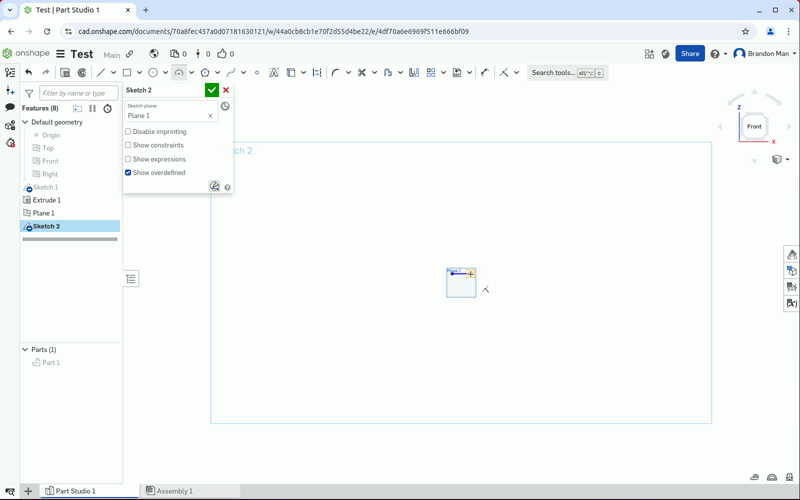
click(470, 273)
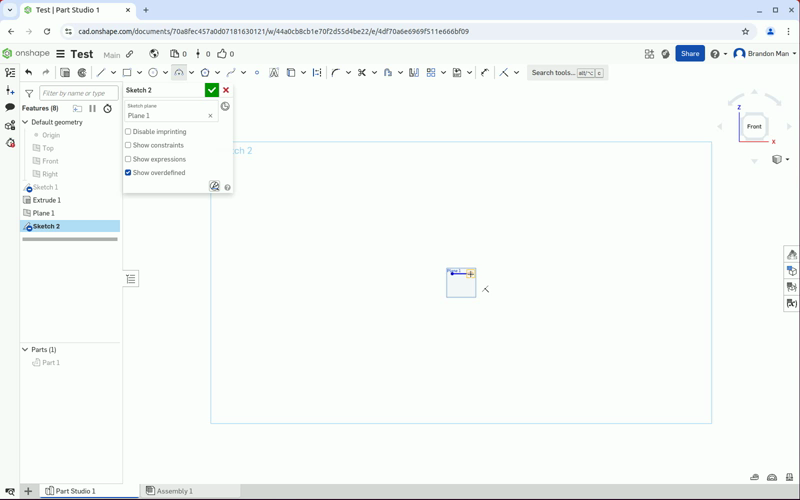
mouse_move(452, 273)
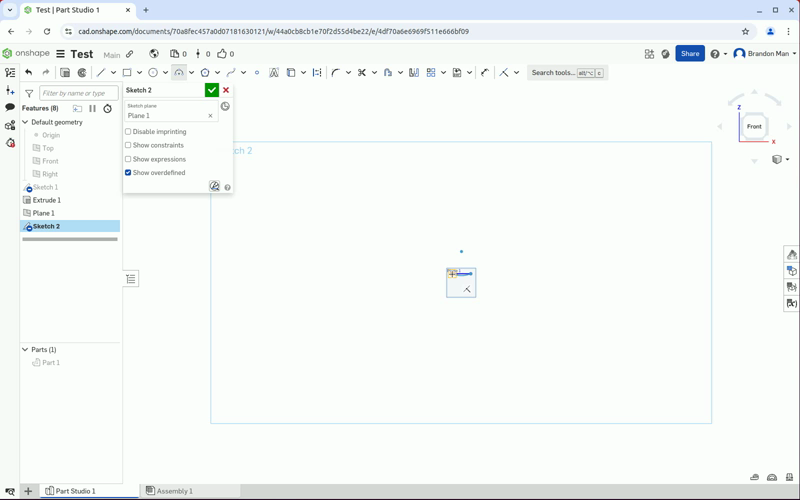
click(452, 273)
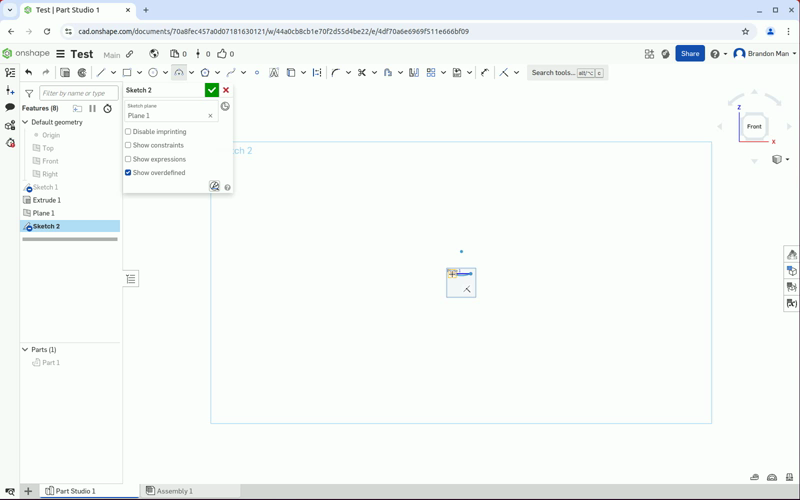
key_down(shift)
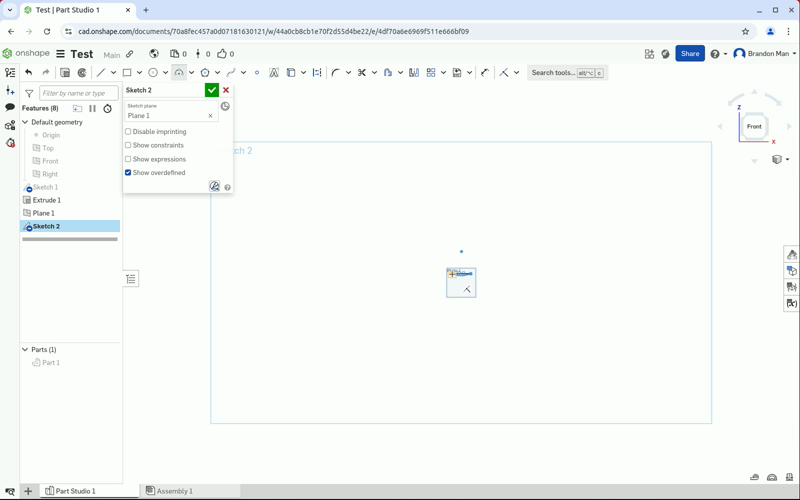
mouse_move(461, 270)
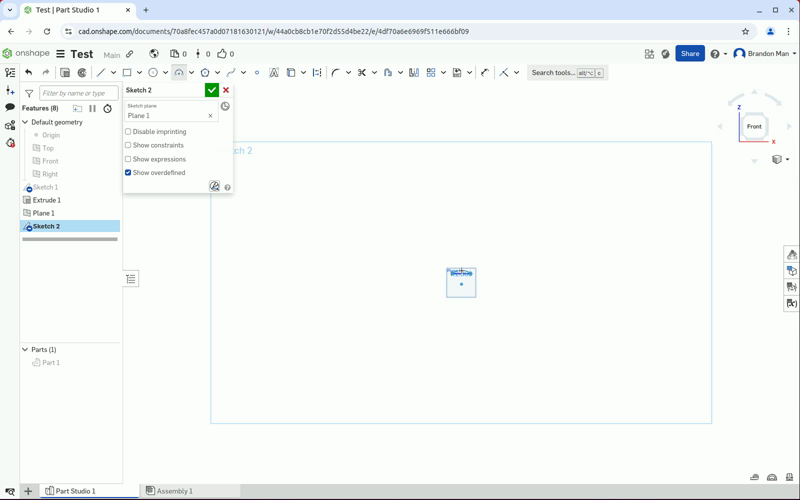
click(461, 270)
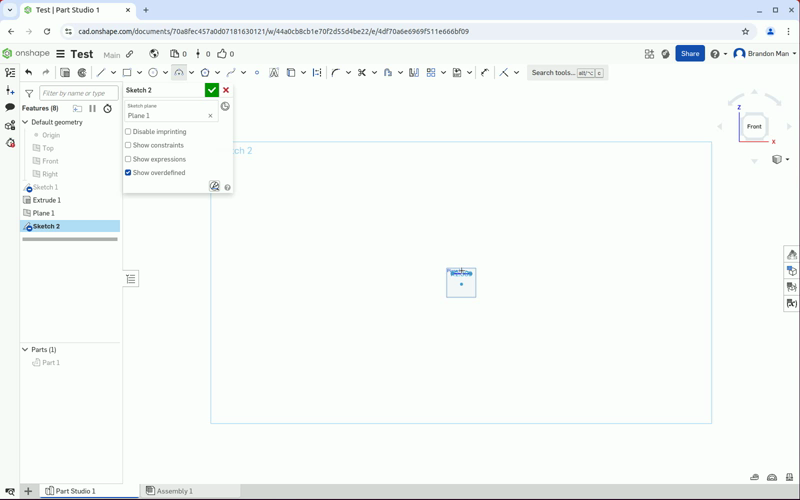
key_up(shift)
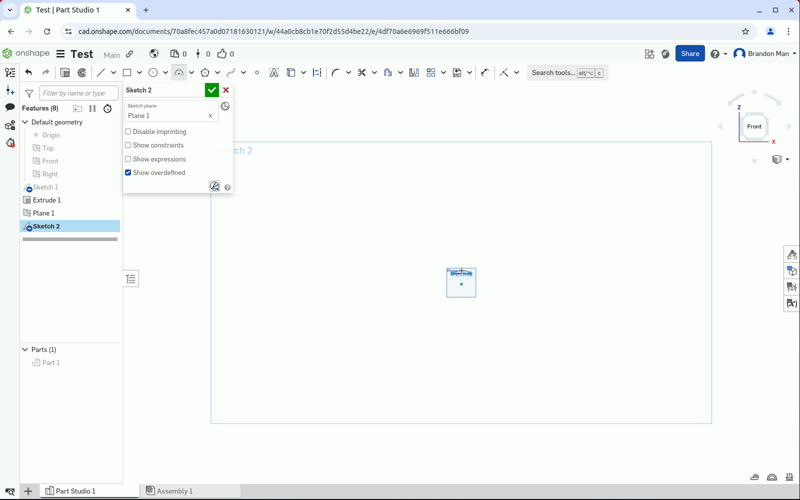
key(esc)
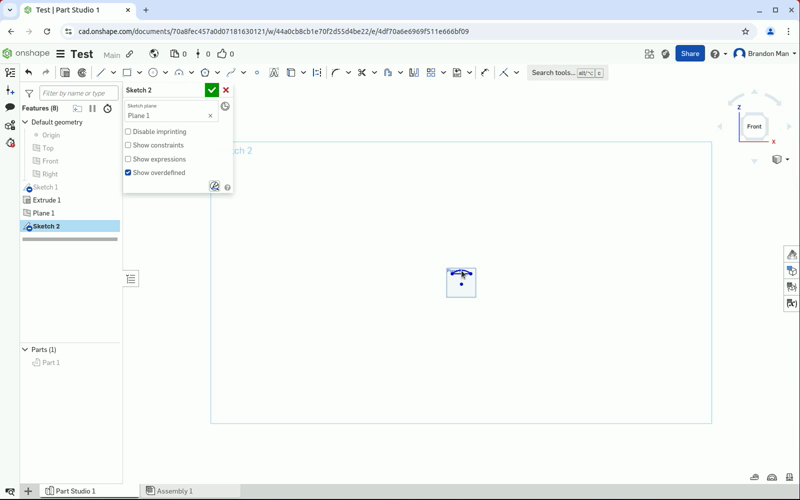
mouse_move(456, 271)
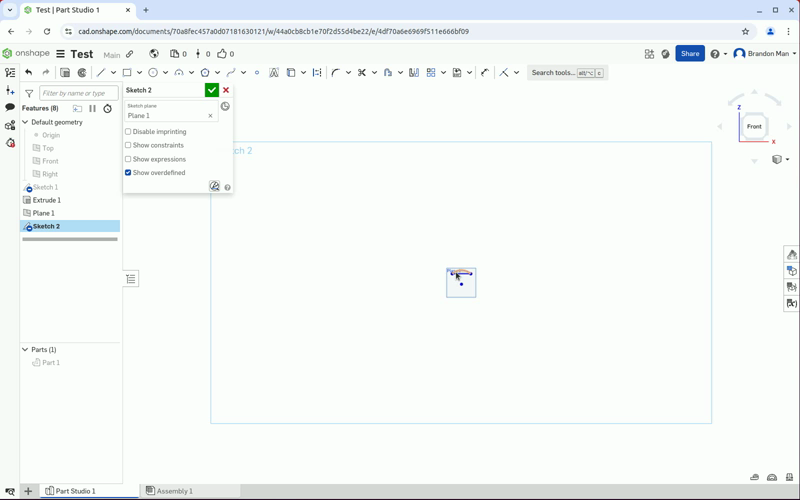
scroll(6)
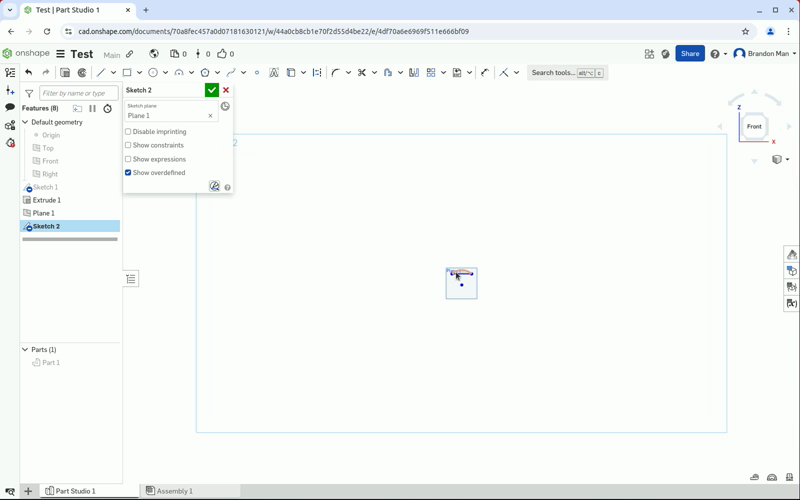
scroll(6)
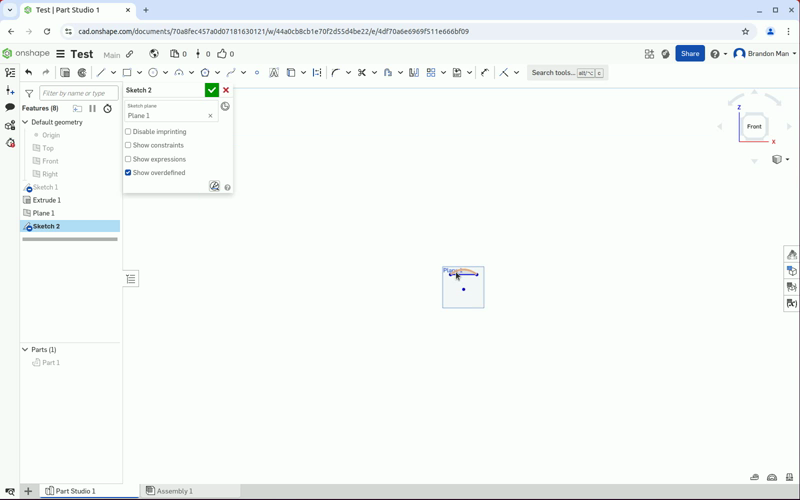
scroll(6)
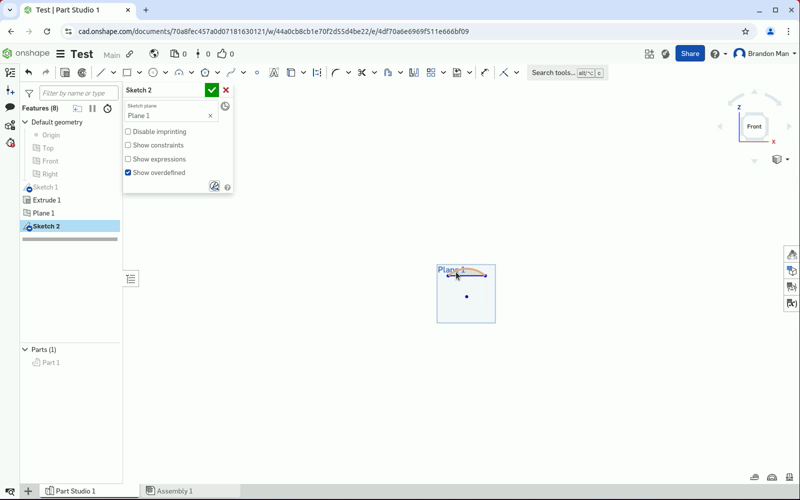
scroll(6)
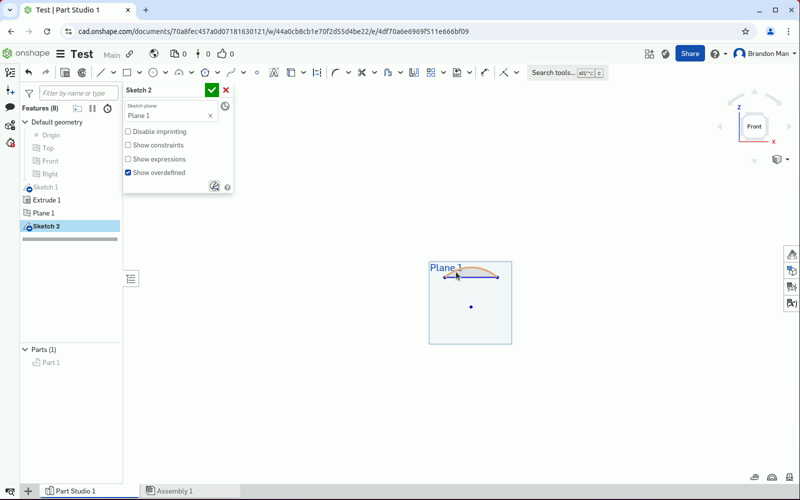
scroll(6)
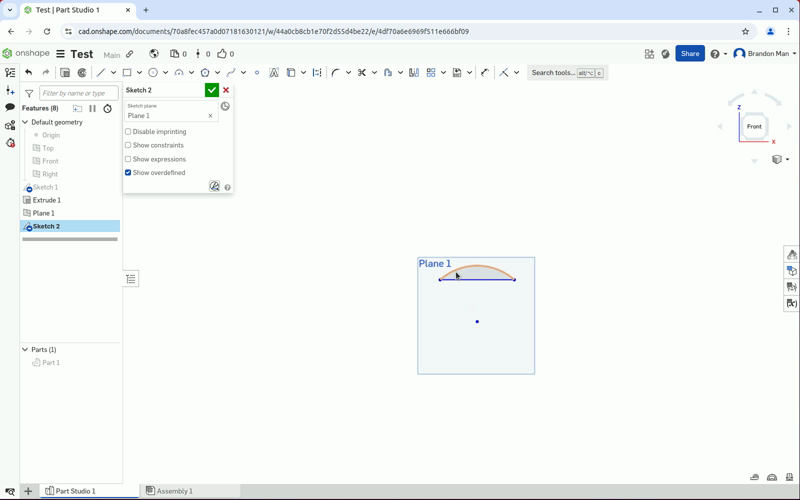
scroll(6)
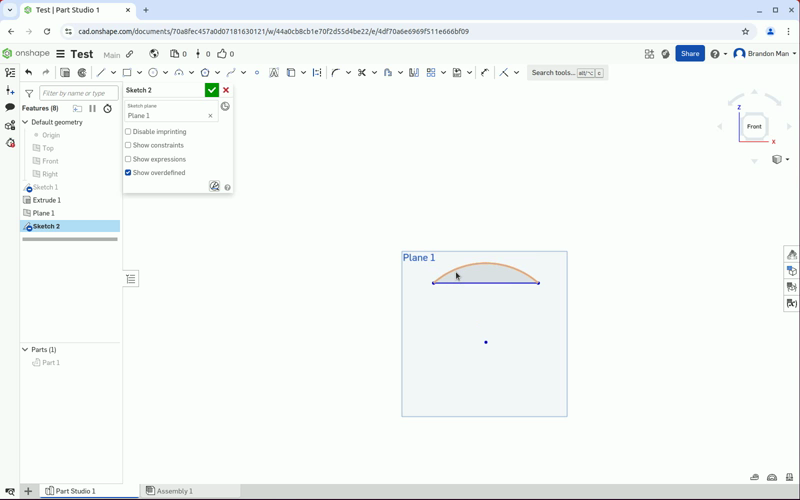
scroll(6)
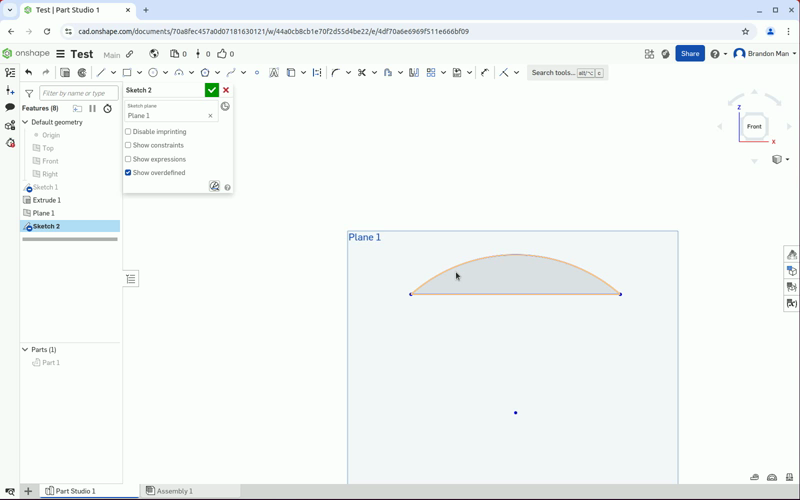
click(456, 271)
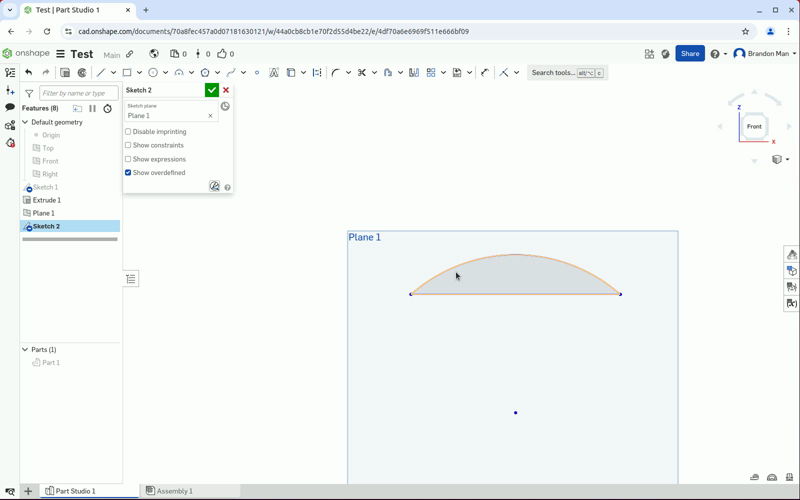
scroll(-6)
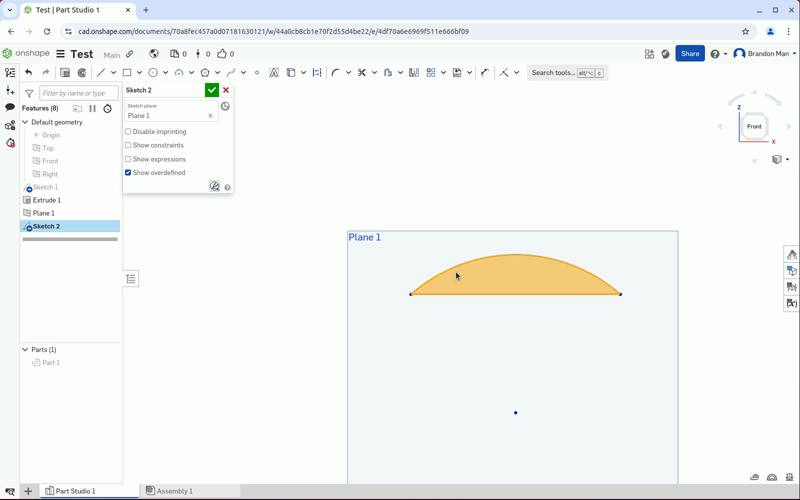
scroll(-6)
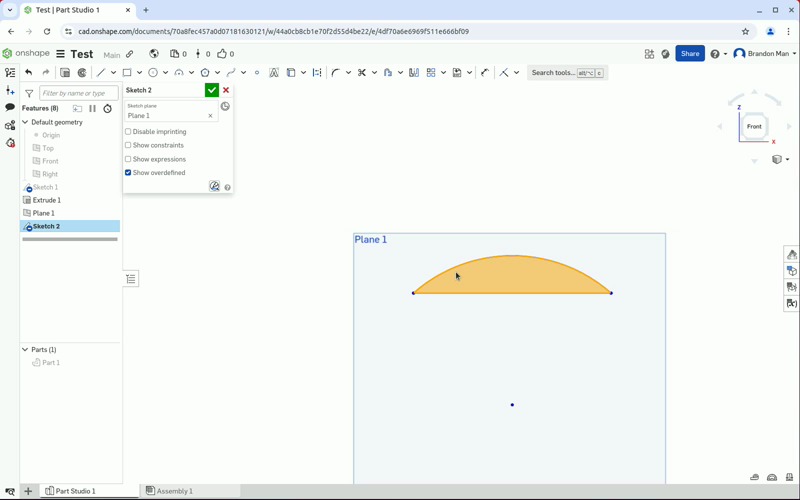
scroll(-6)
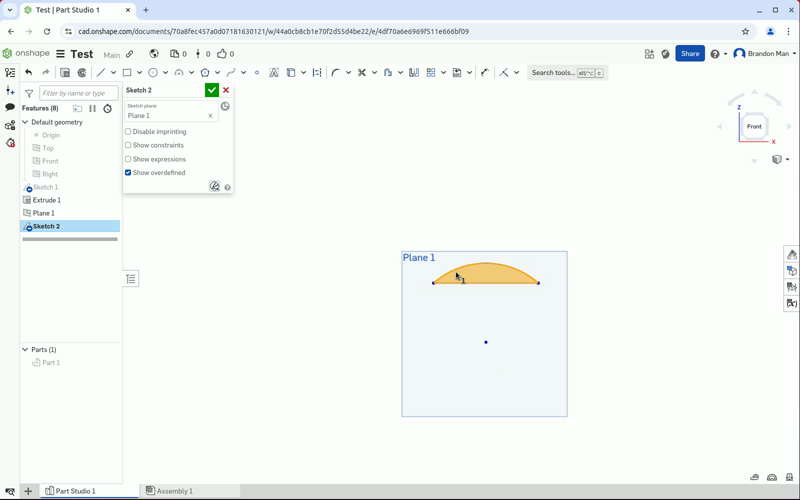
scroll(-6)
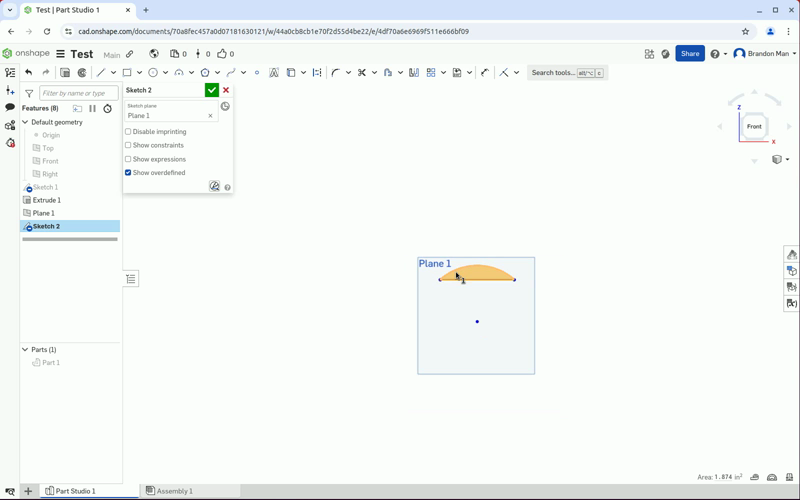
scroll(-6)
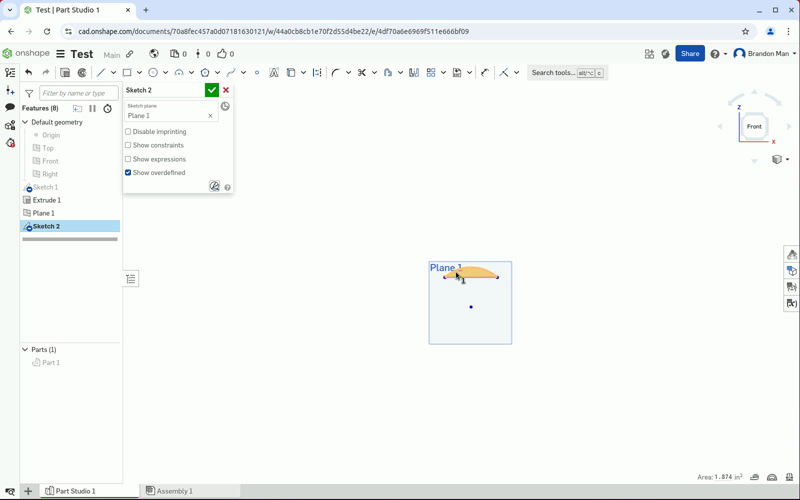
scroll(-6)
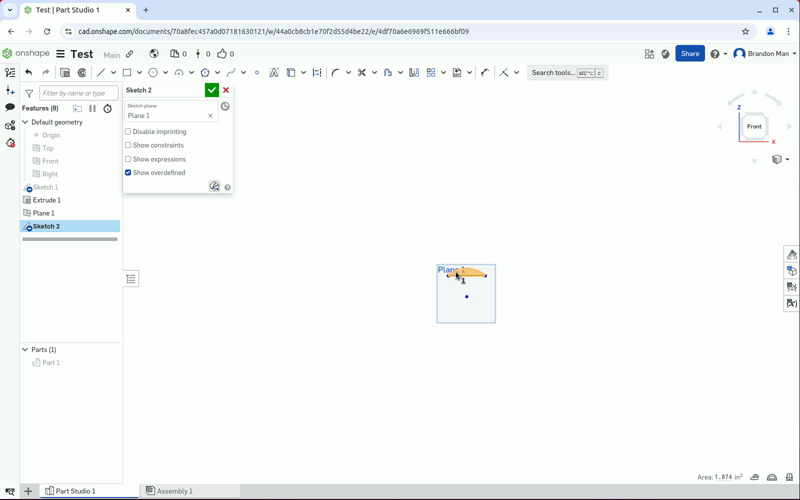
scroll(-6)
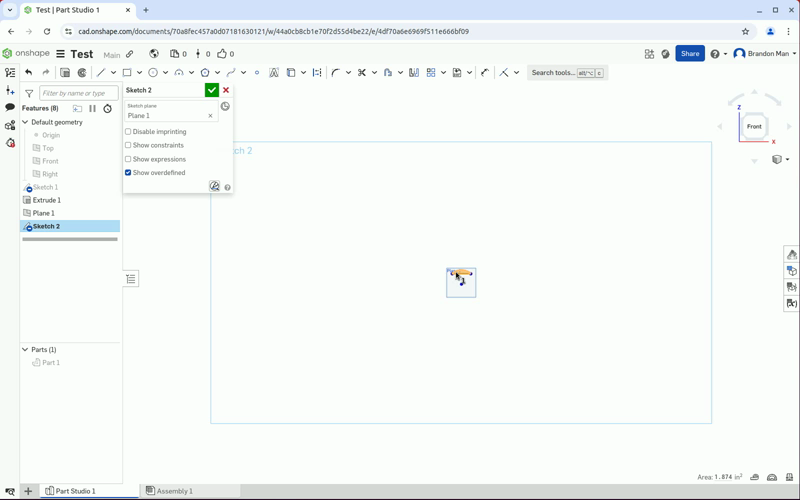
mouse_move(73, 352)
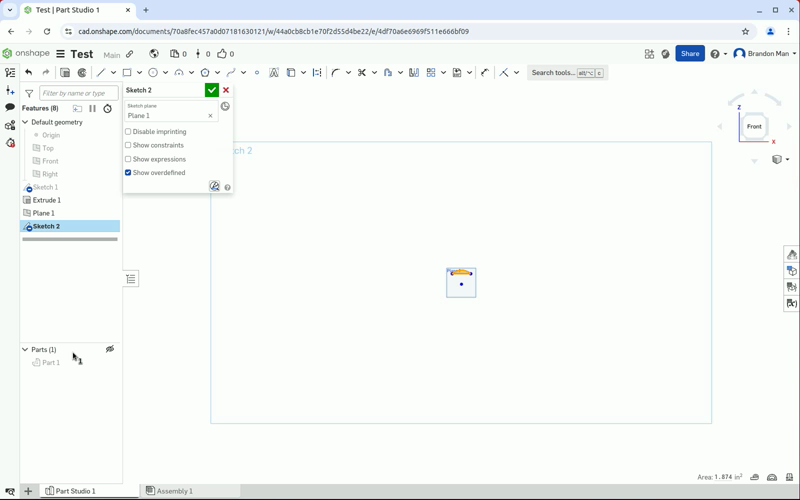
key(shift+y)
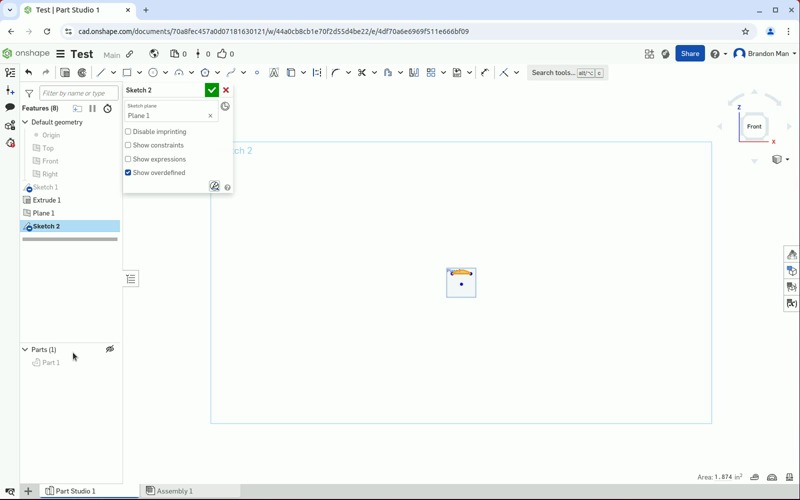
key(shift+e)
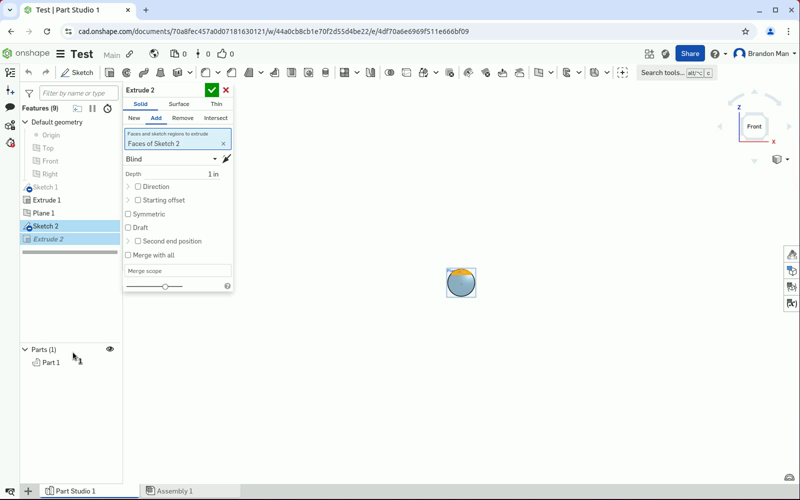
mouse_move(143, 106)
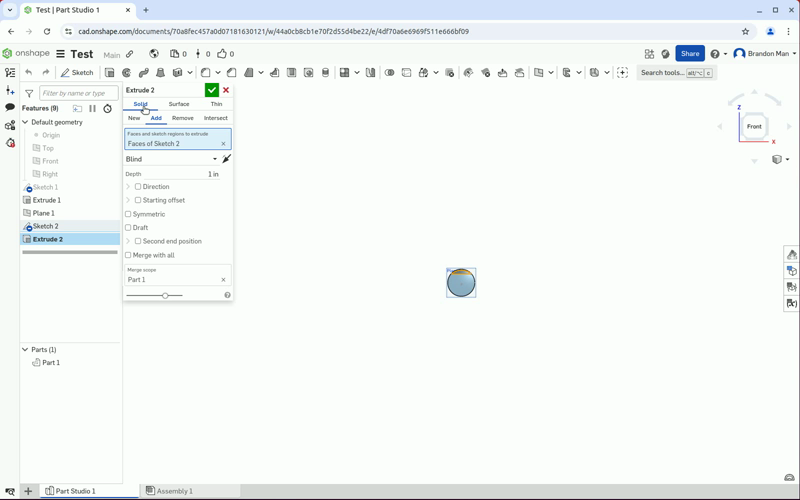
click(143, 106)
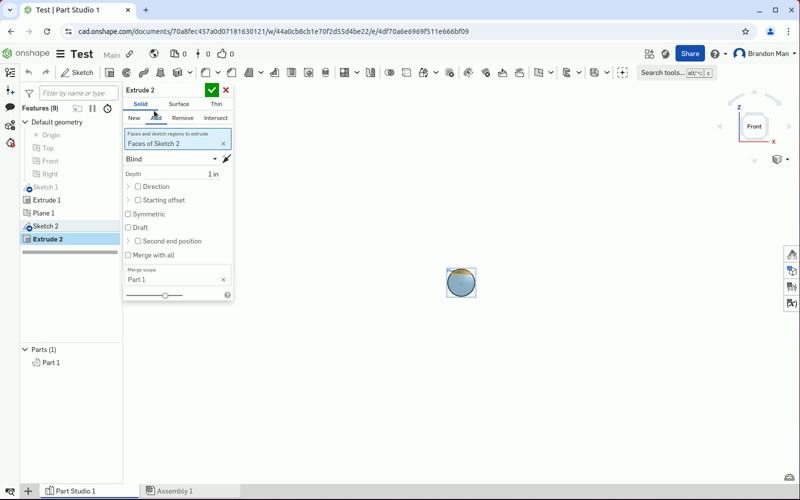
mouse_move(186, 120)
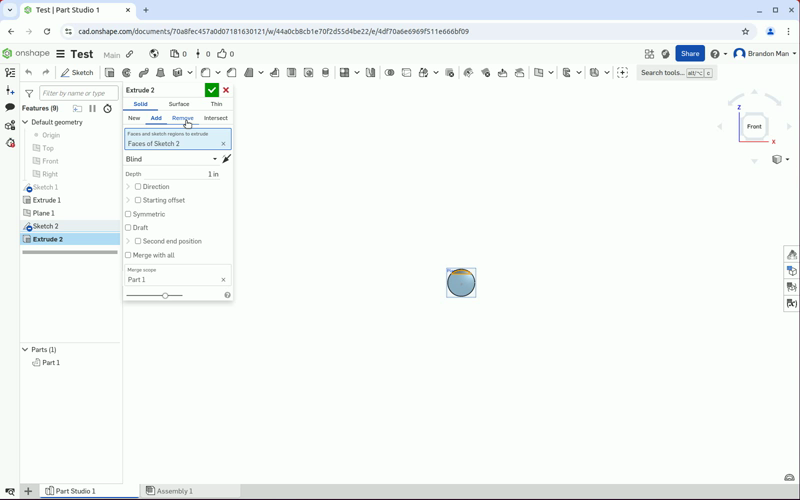
click(186, 120)
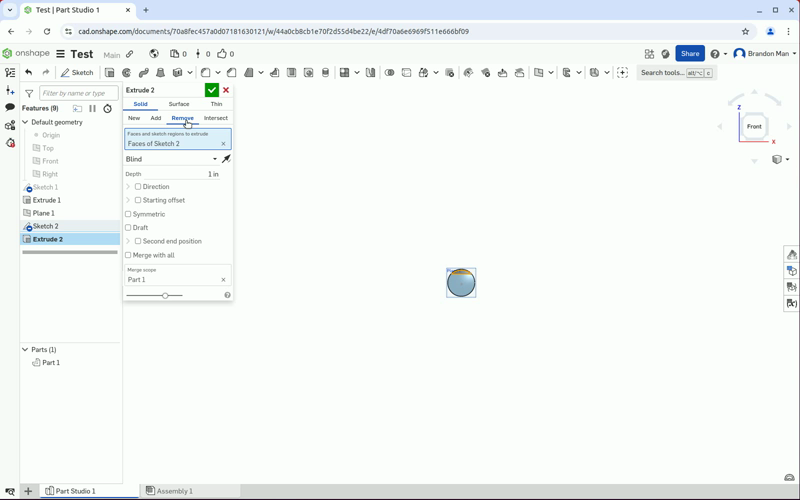
key(tab, 4)
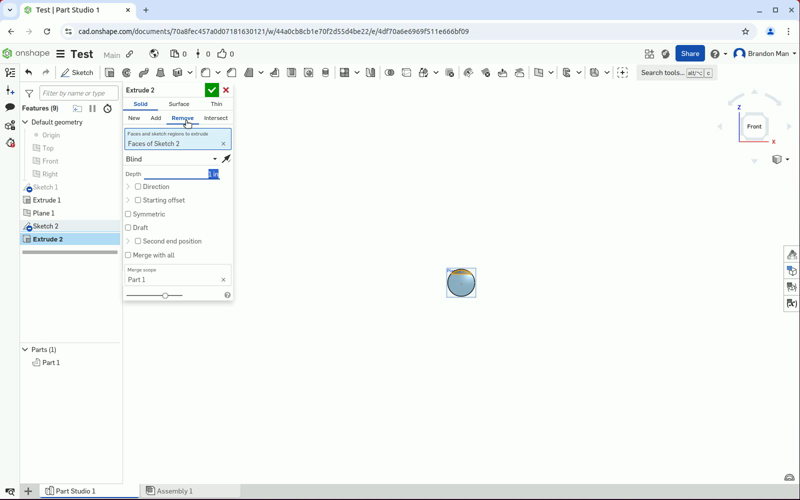
text(10.591)
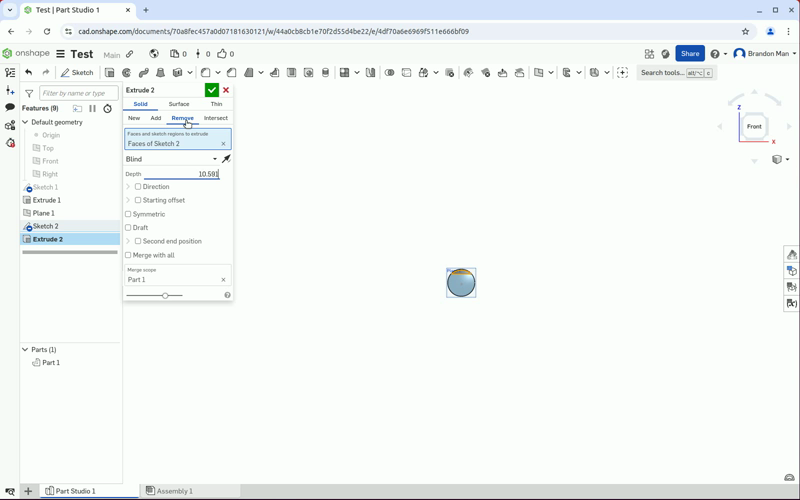
key(tab, 6)
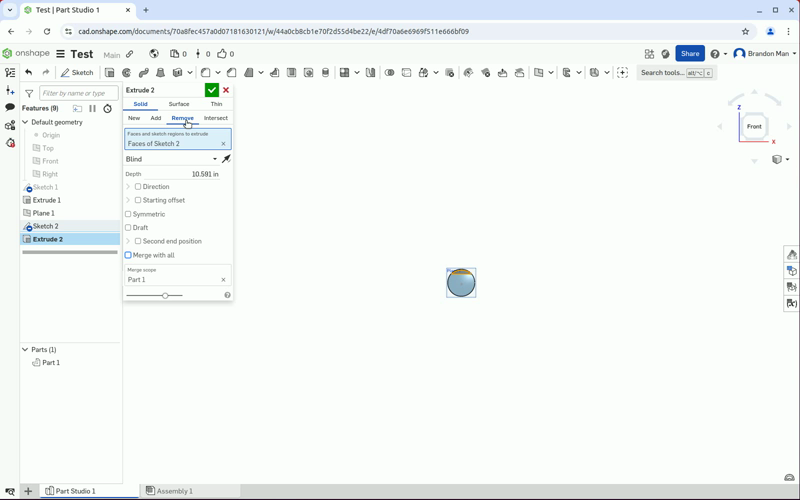
key(space)
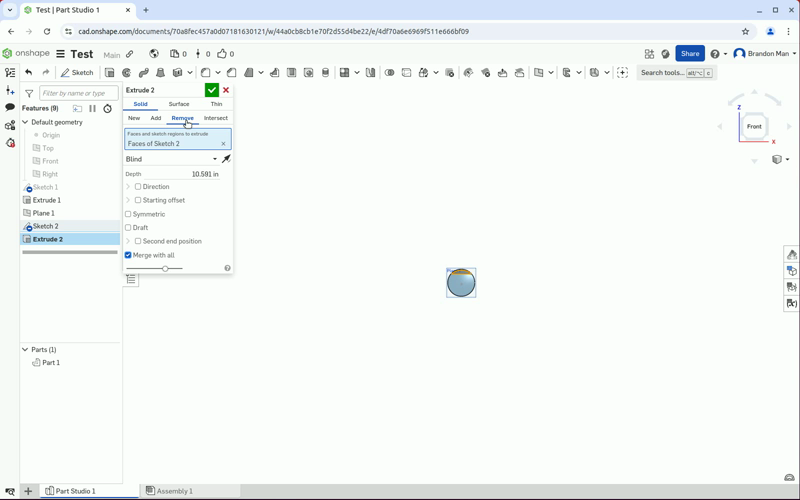
key(enter)
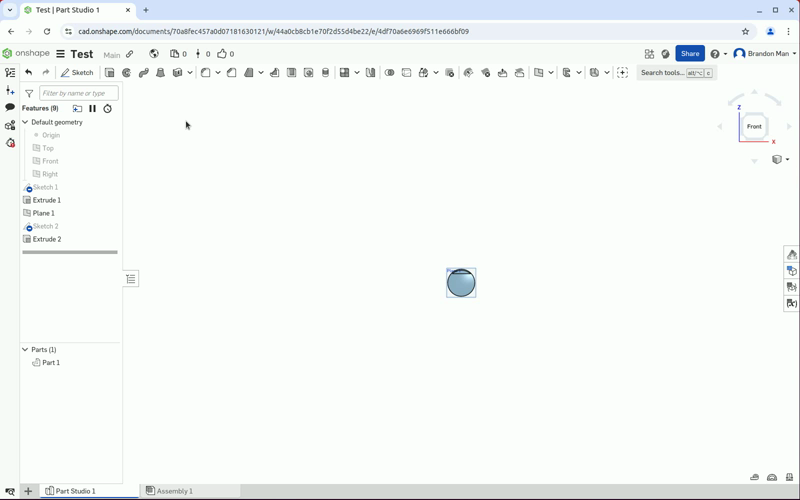
key(shift+h)
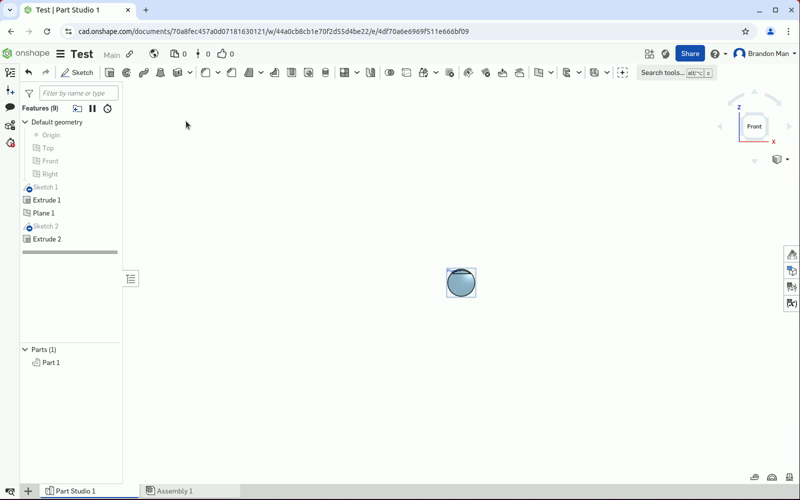
key(shift+h)
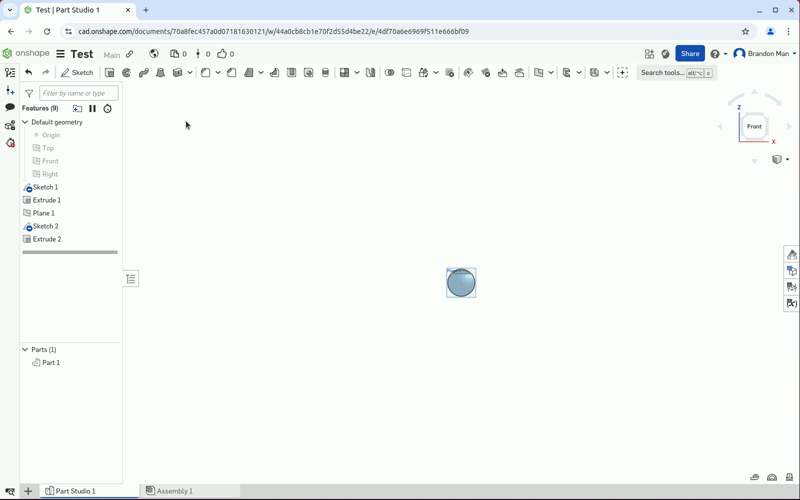
key(shift+7)
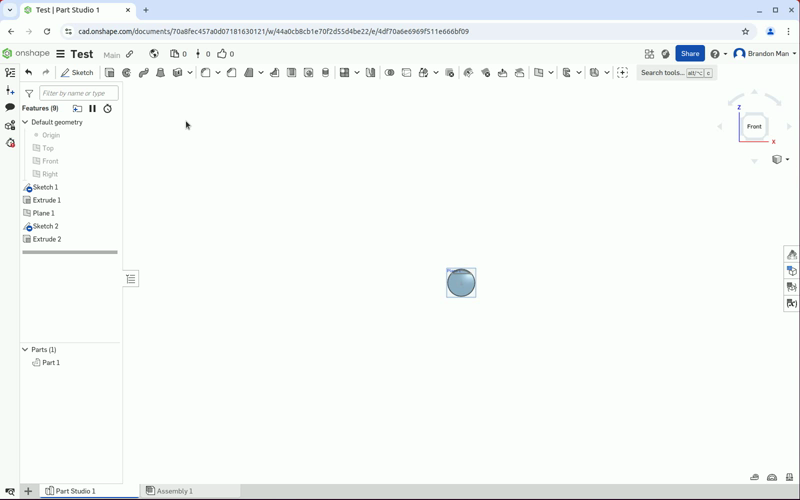
key(left, 2)
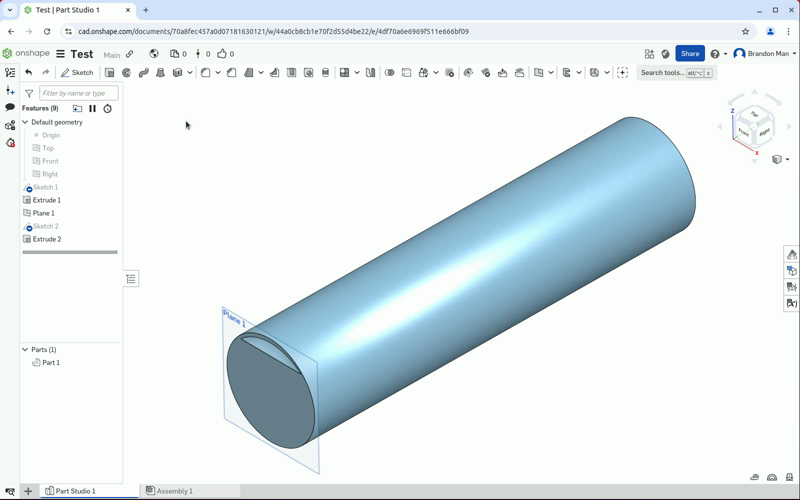
key(down, 2)
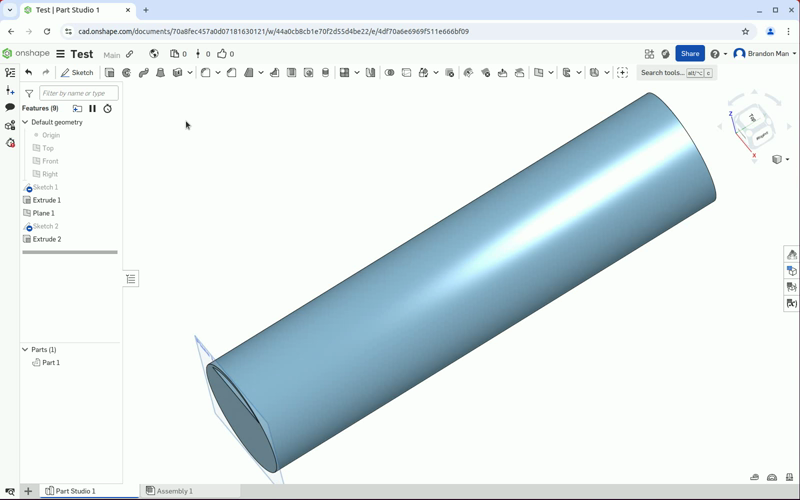
key(up, 2)
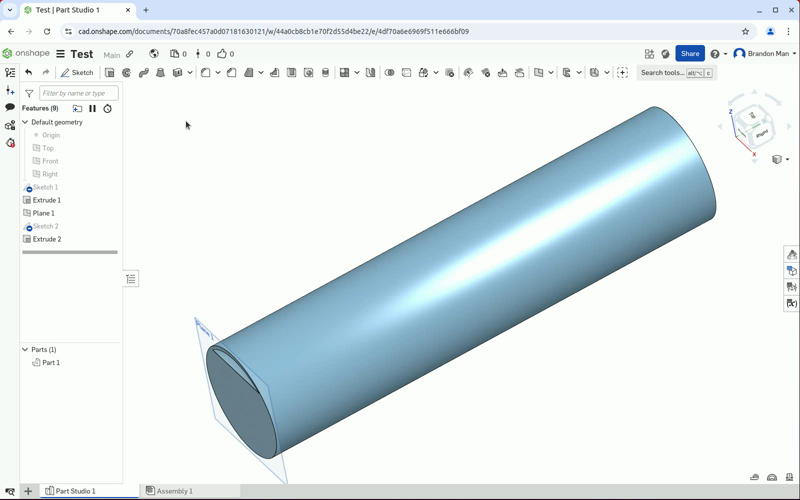
key(right, 2)
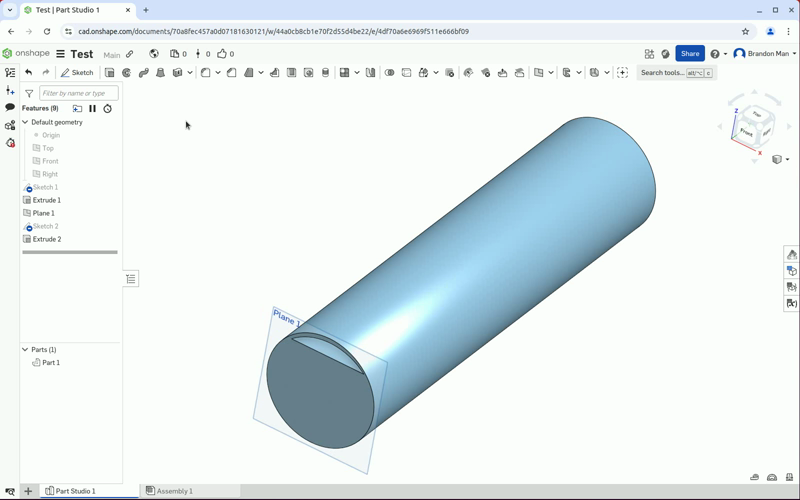
mouse_move(73, 189)
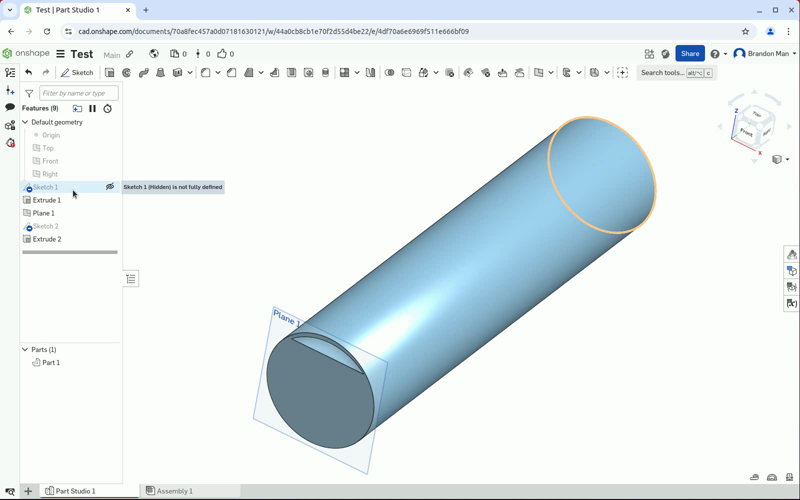
click(73, 189)